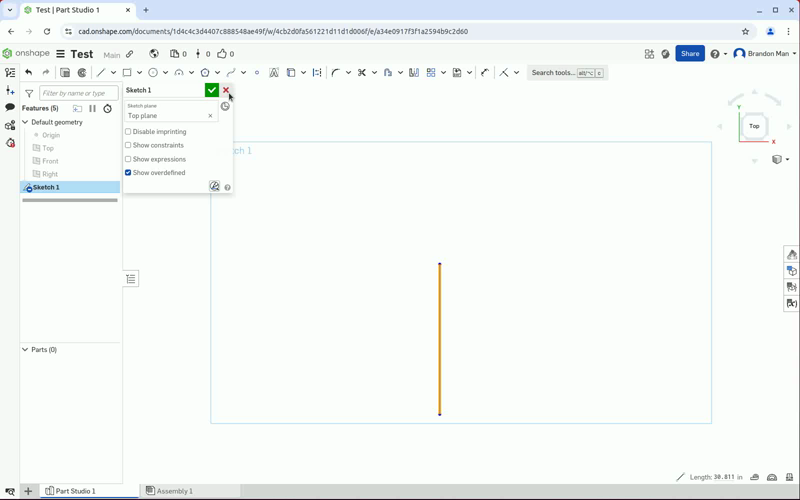
key(shift+h)
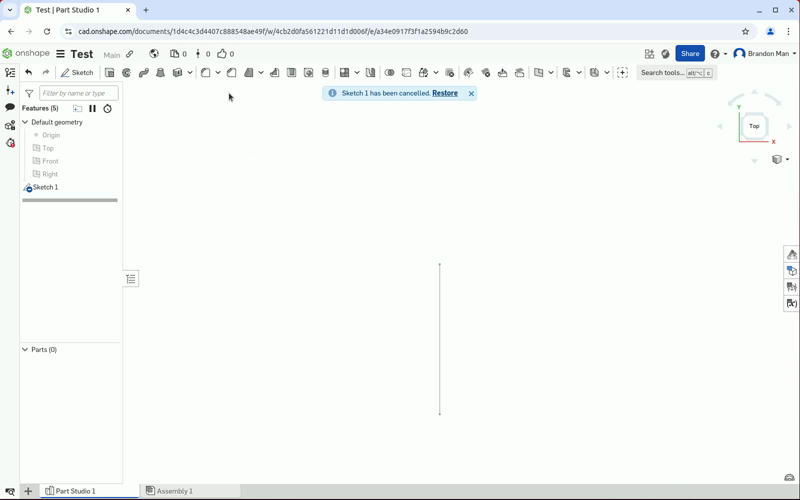
key(shift+s)
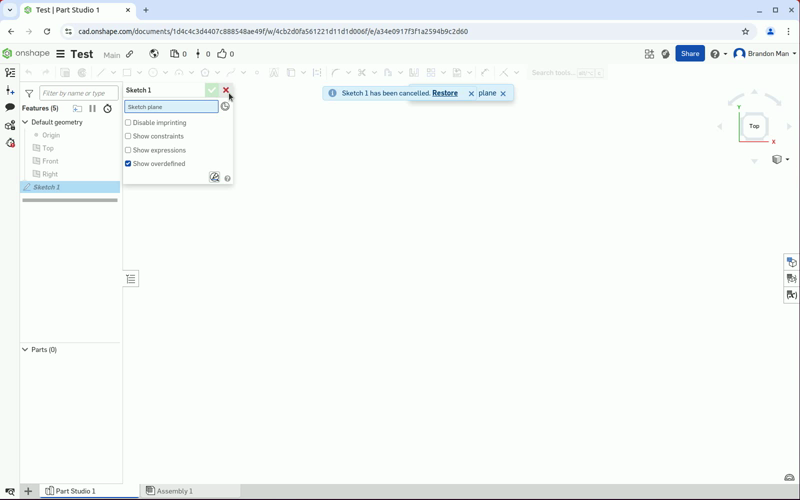
mouse_move(73, 150)
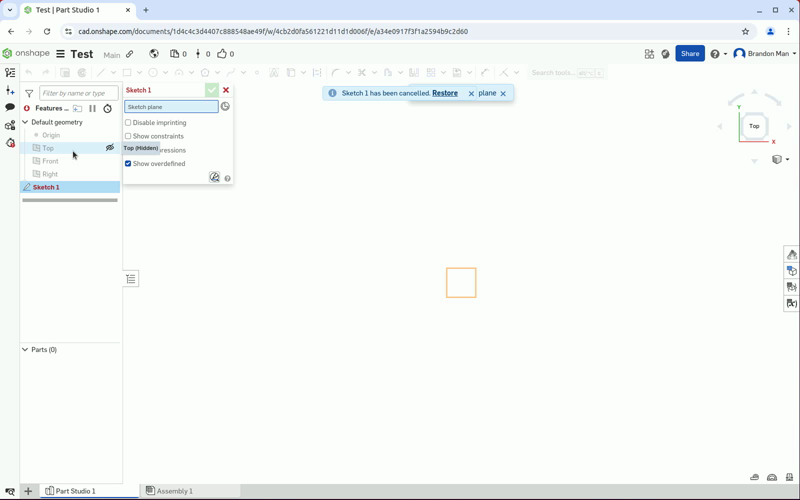
click(73, 150)
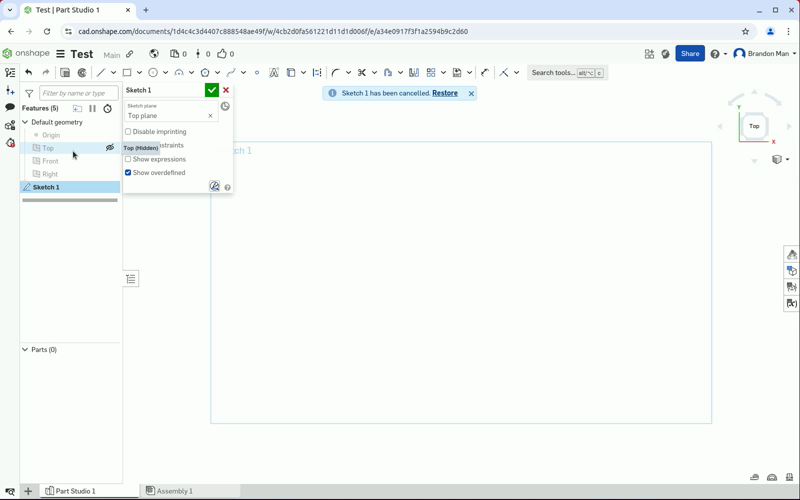
mouse_move(73, 352)
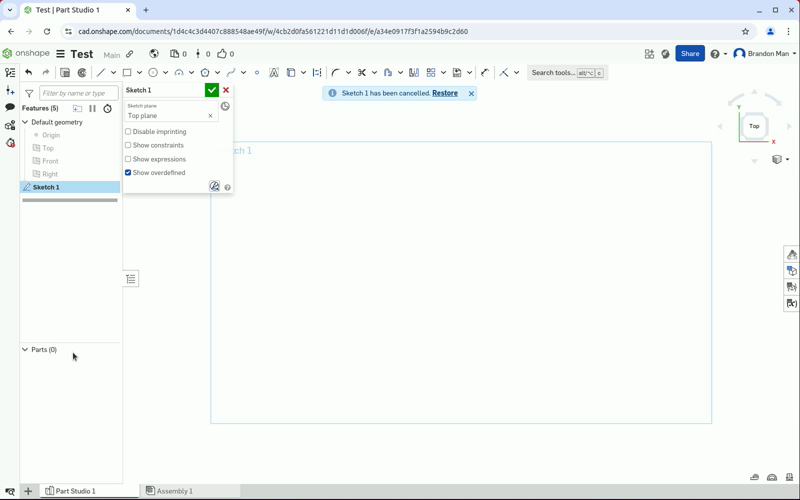
key(y)
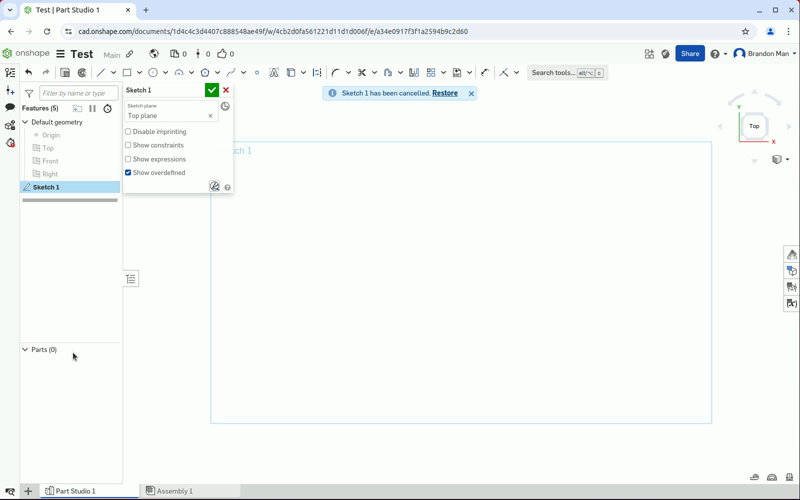
key(l)
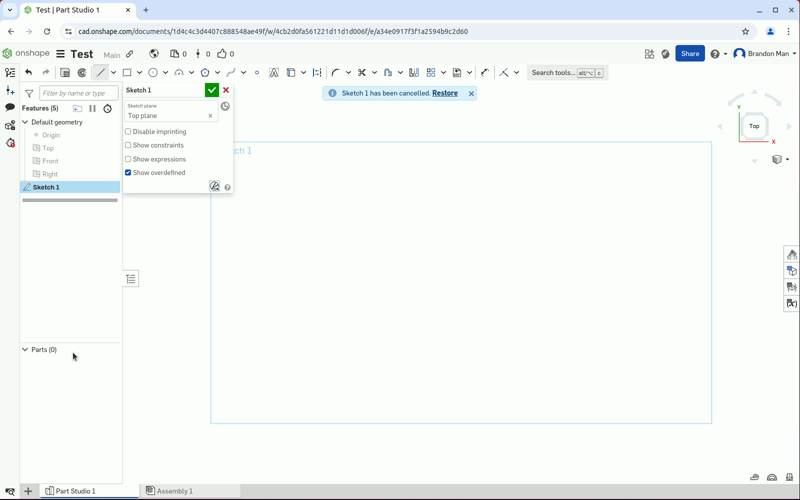
key_down(shift)
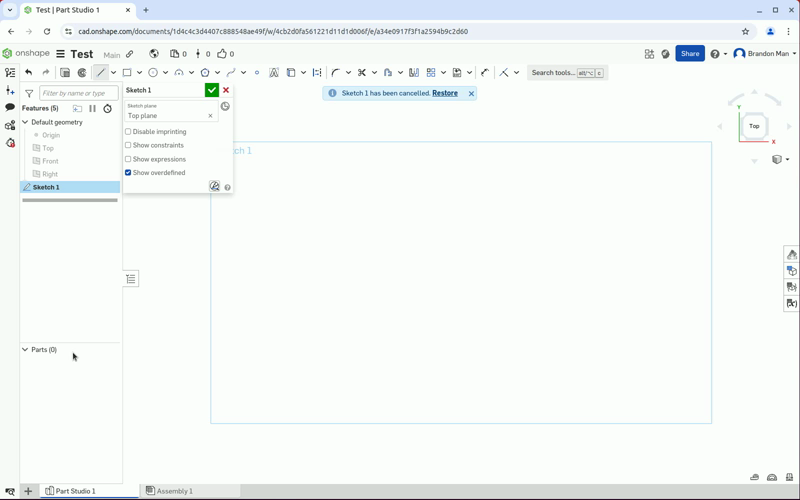
mouse_move(355, 303)
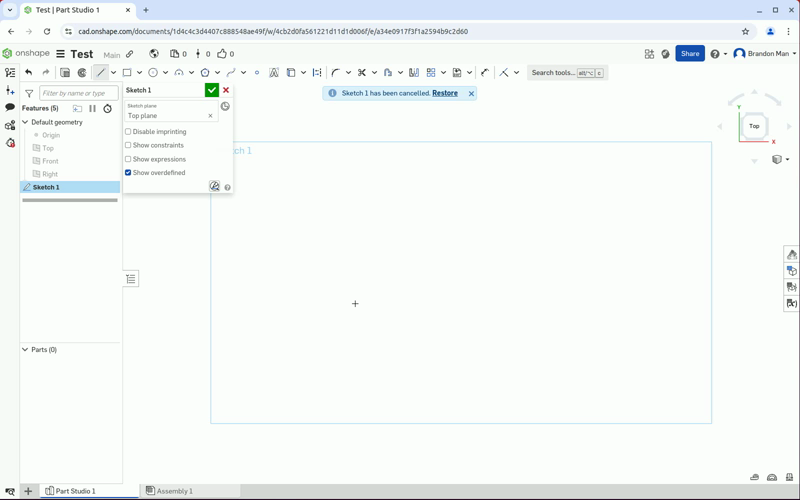
click(355, 303)
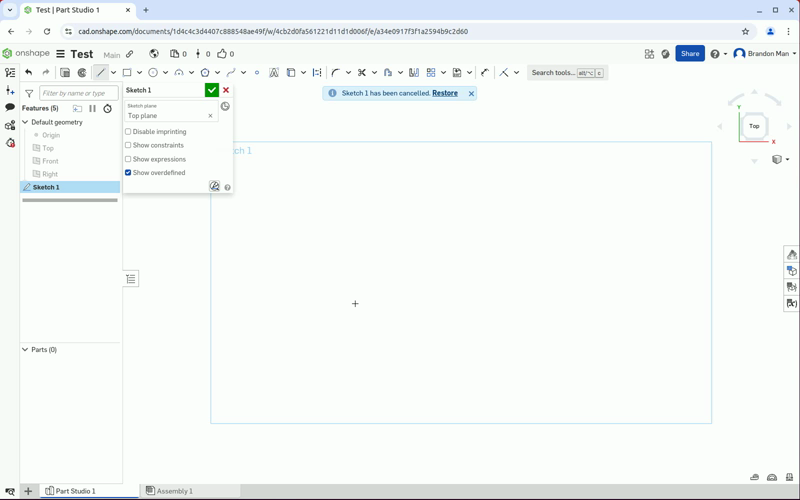
key_up(shift)
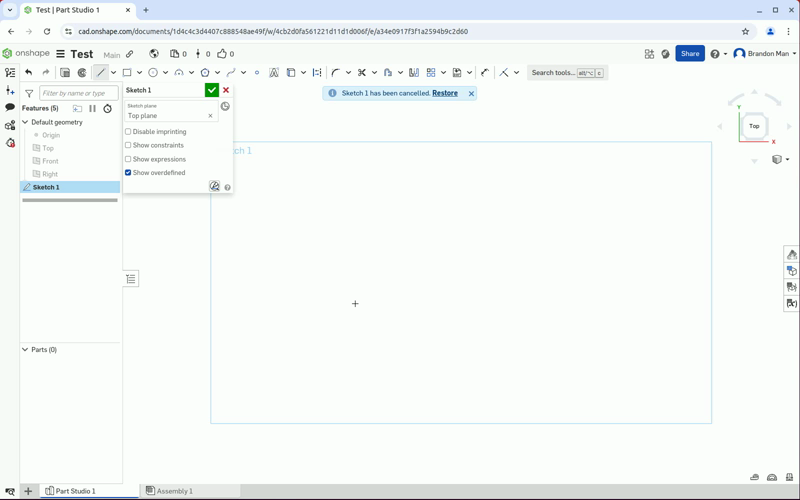
key_down(shift)
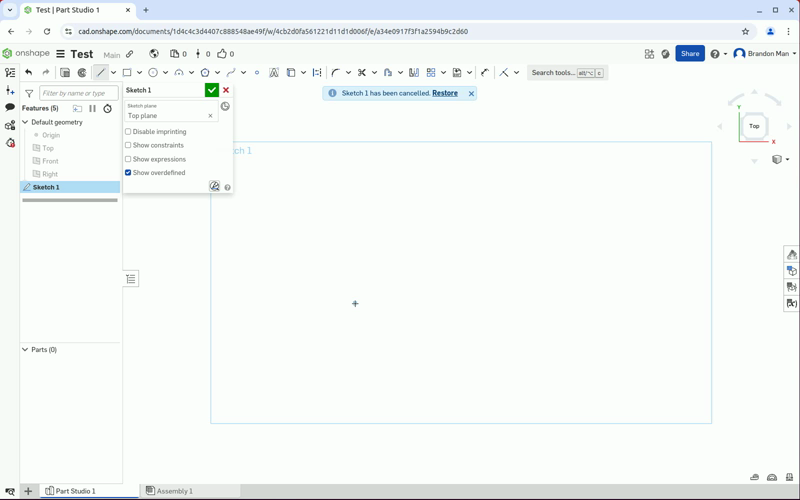
mouse_move(489, 303)
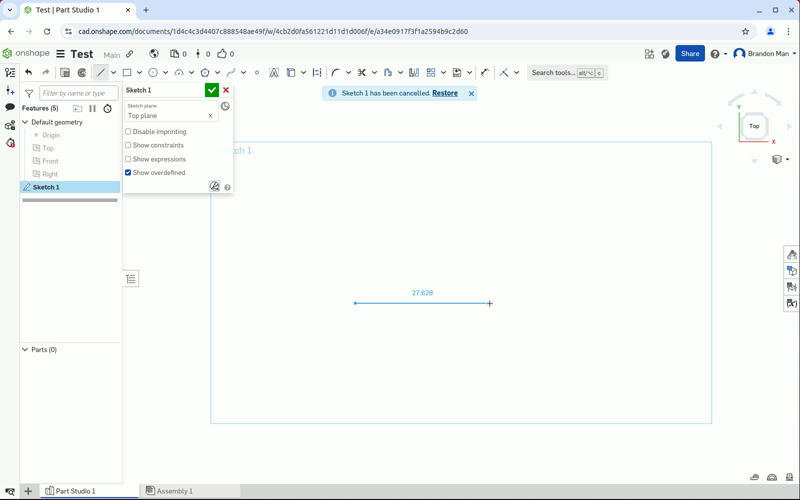
click(489, 303)
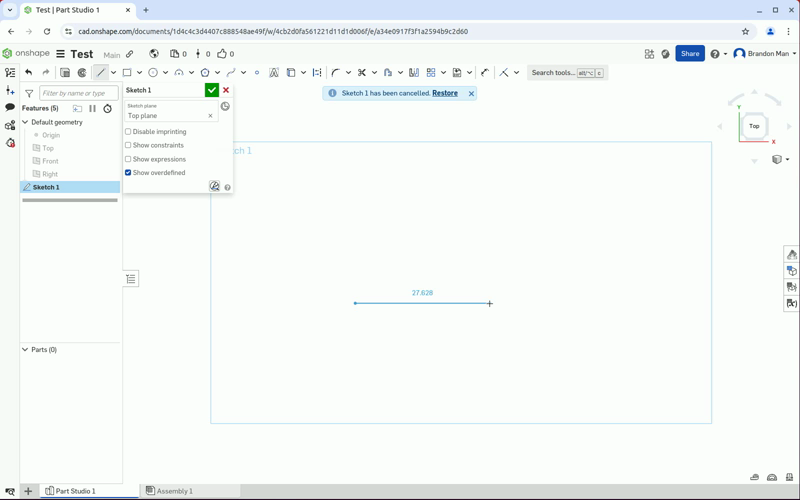
key_up(shift)
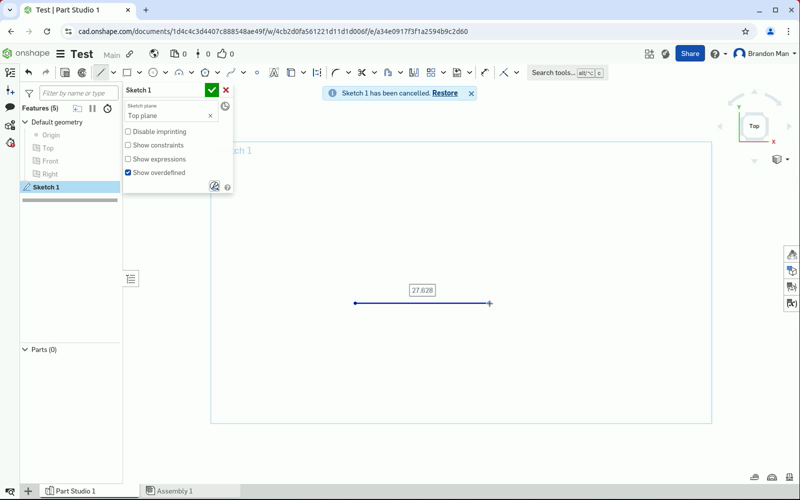
key_down(shift)
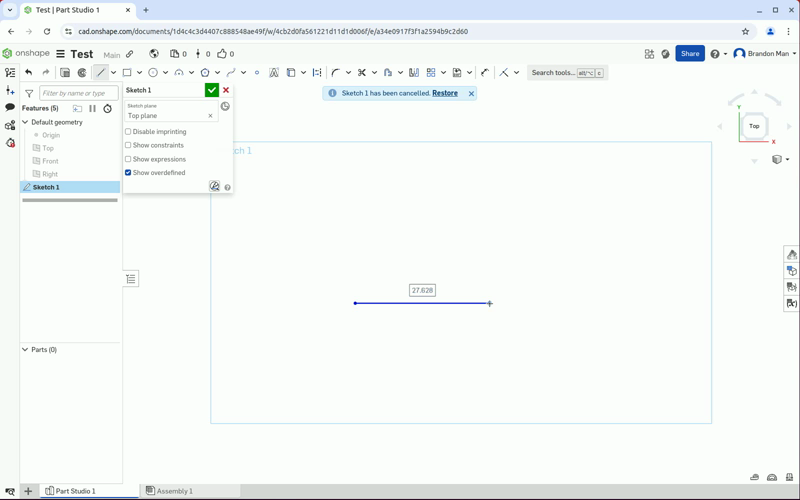
mouse_move(519, 303)
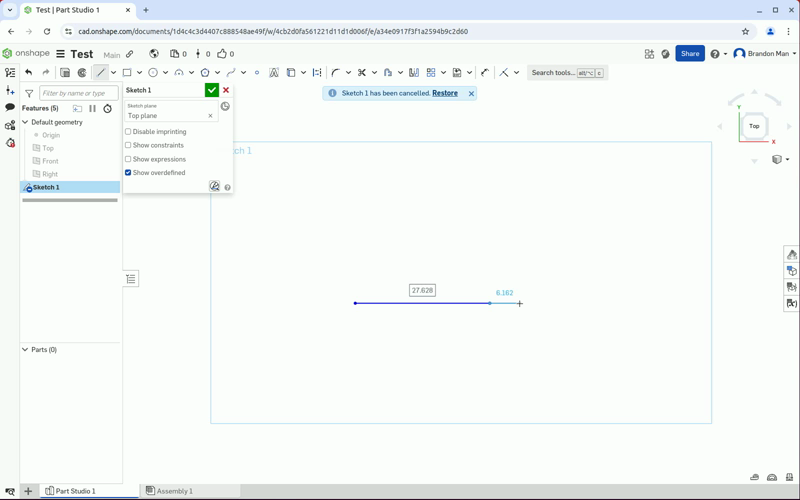
mouse_move(489, 276)
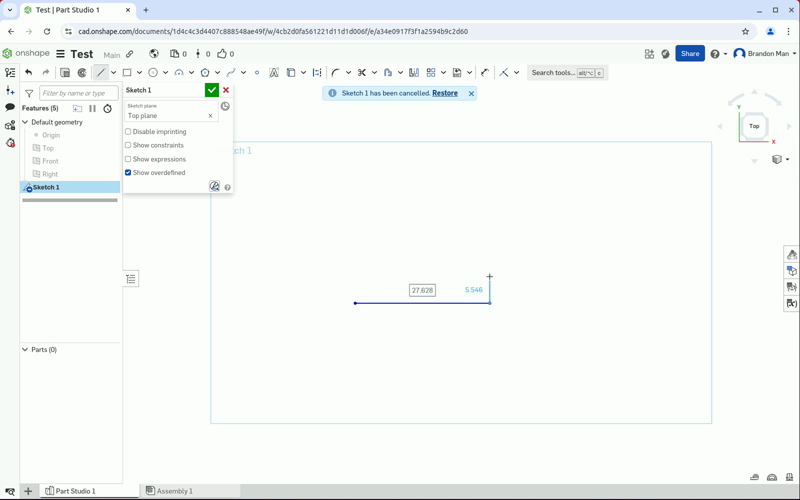
click(489, 276)
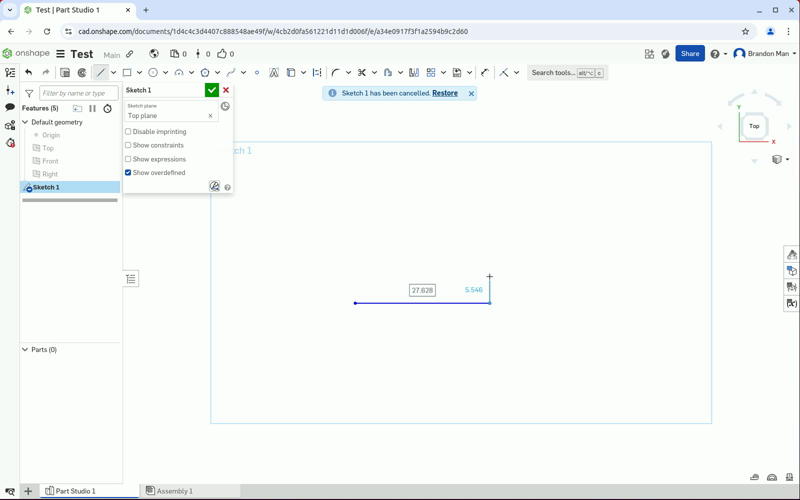
key_up(shift)
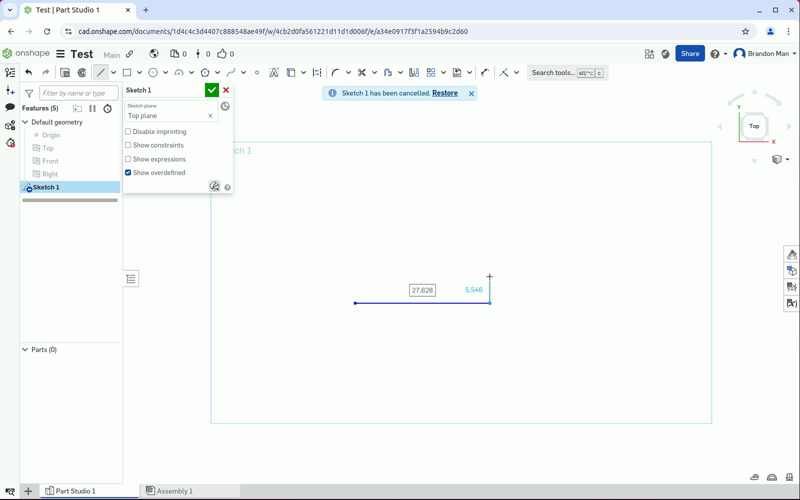
key_down(shift)
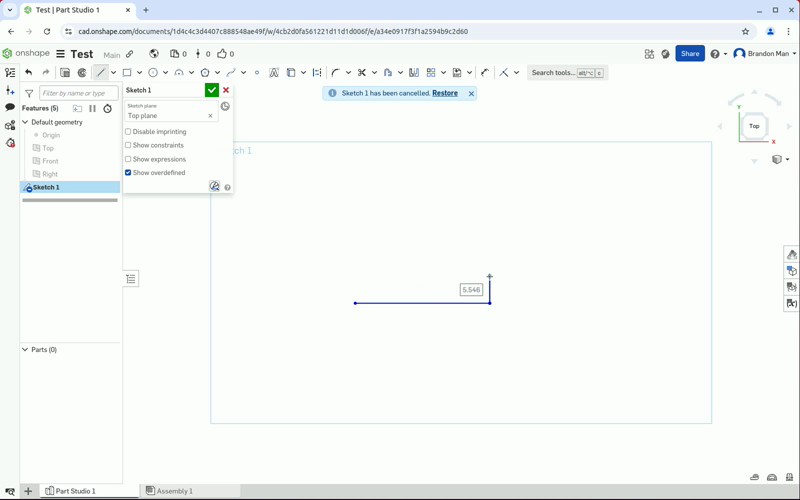
mouse_move(355, 276)
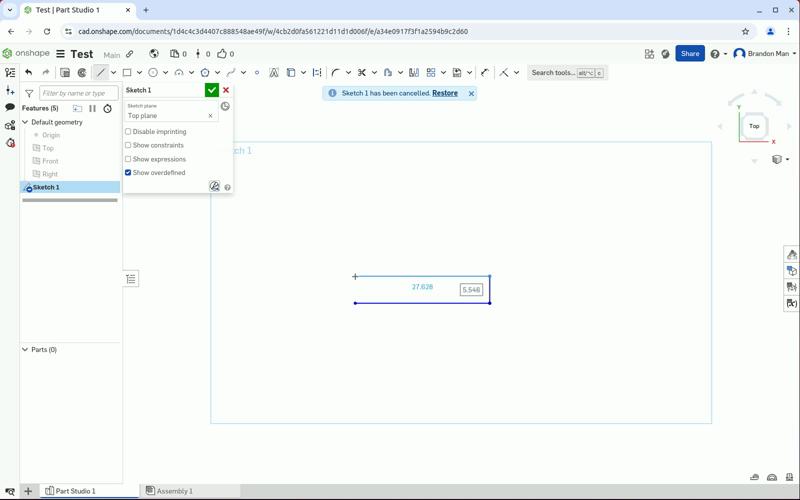
click(355, 276)
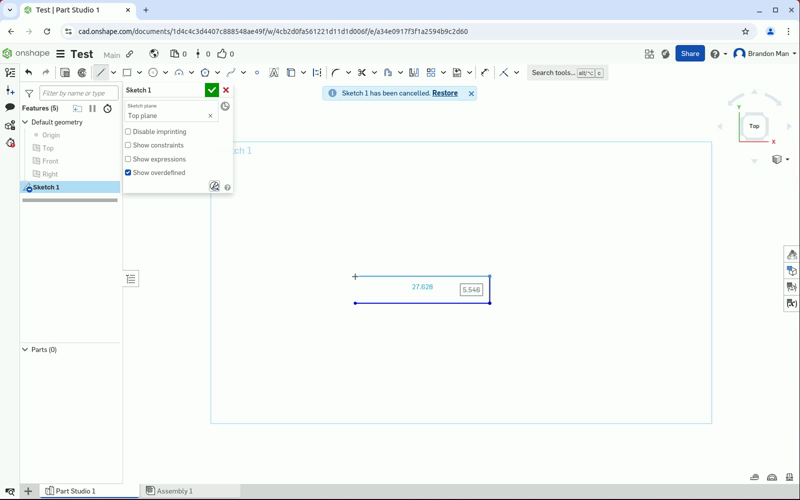
key_up(shift)
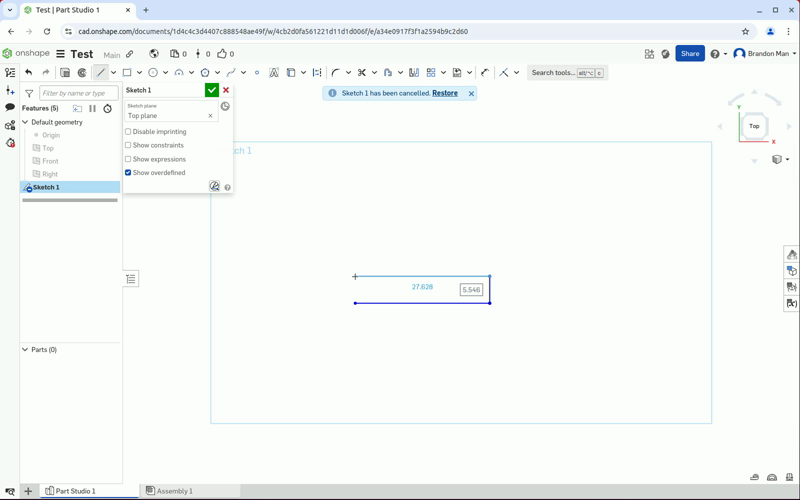
mouse_move(385, 276)
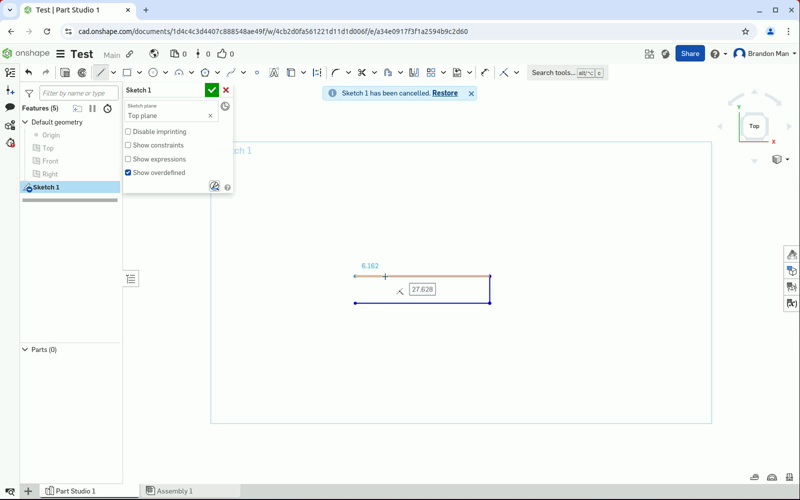
key_down(shift)
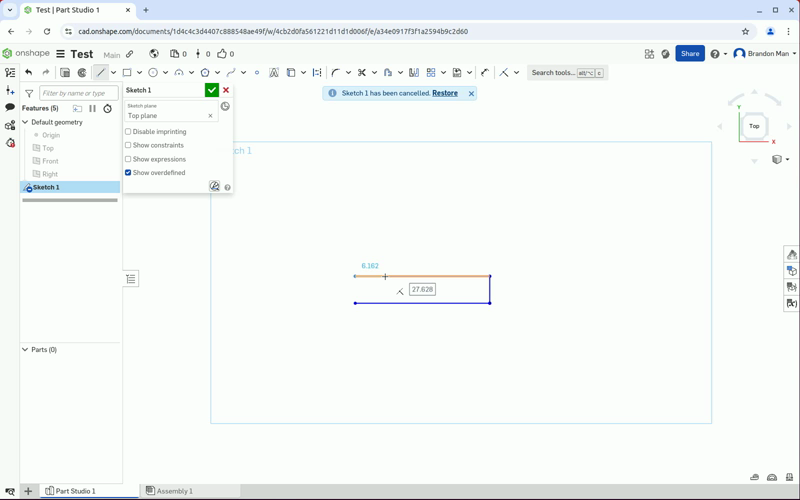
mouse_move(355, 303)
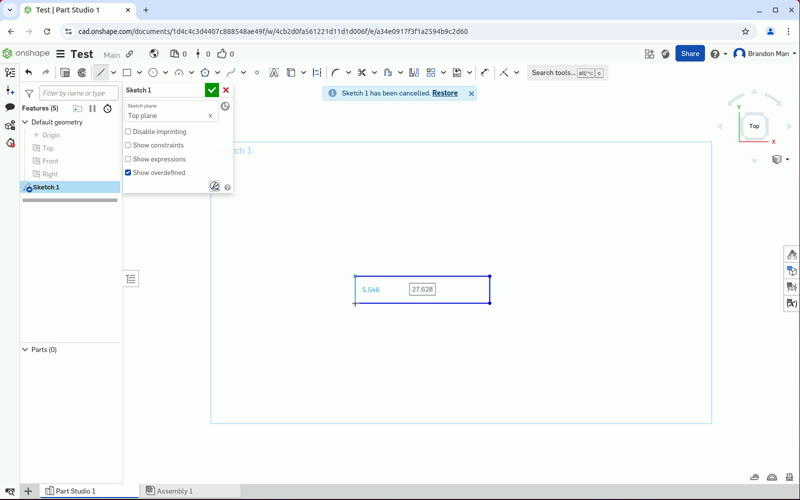
key_up(shift)
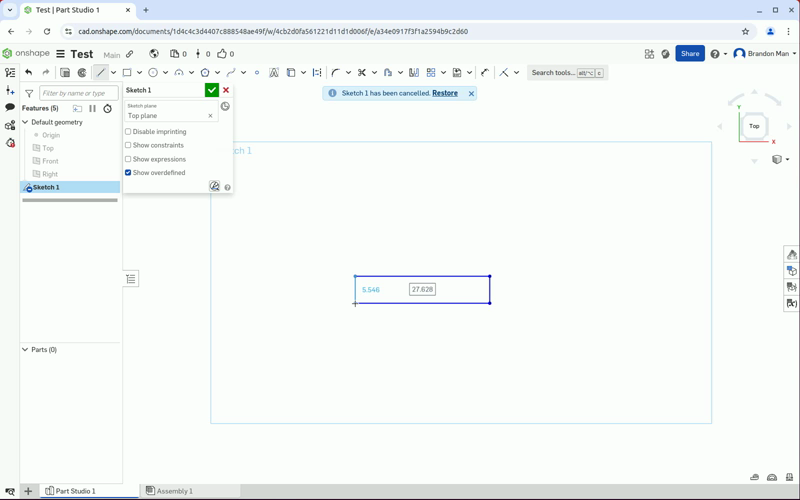
click(355, 303)
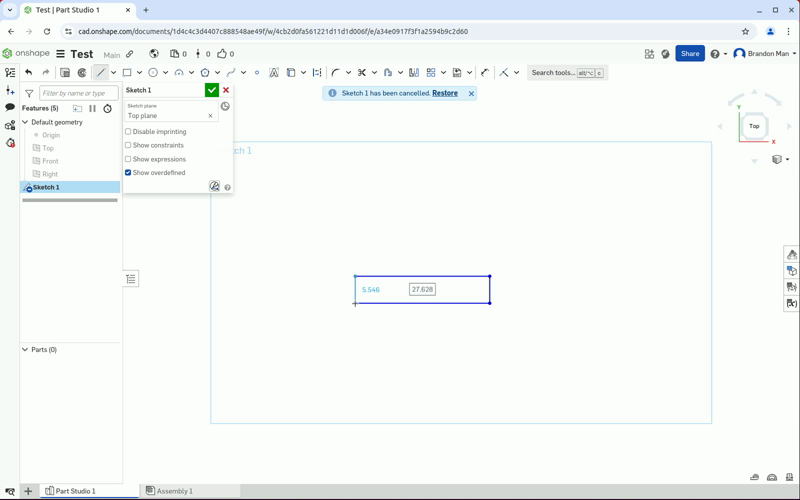
key(esc)
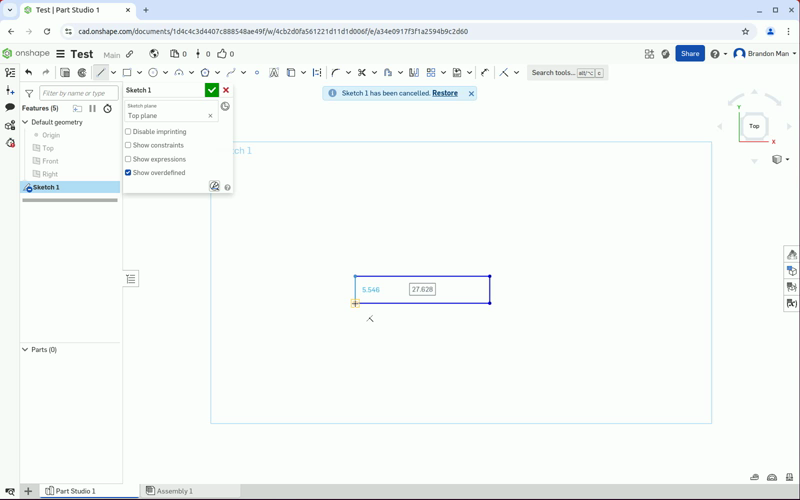
mouse_move(482, 297)
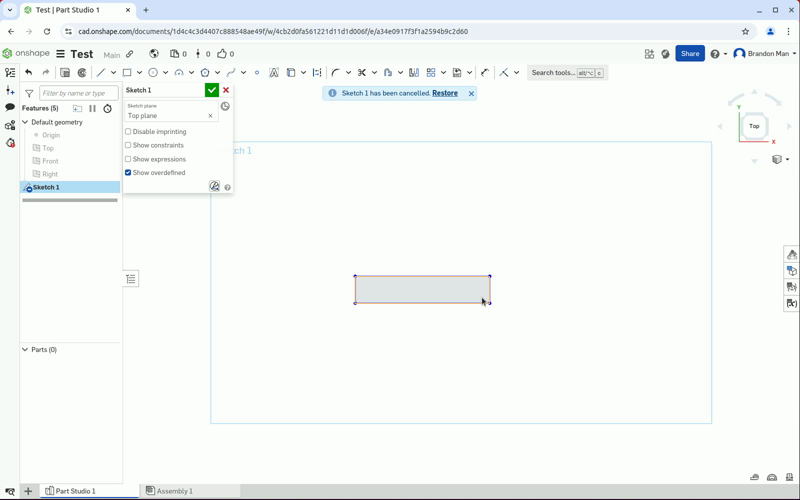
click(482, 297)
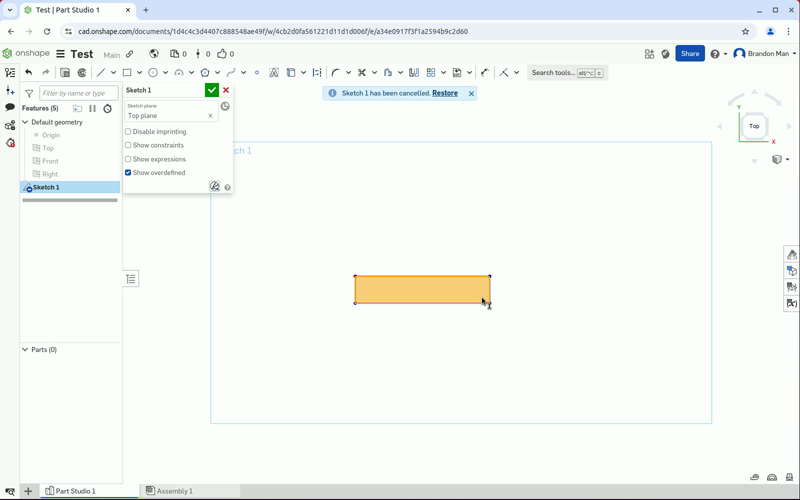
mouse_move(73, 352)
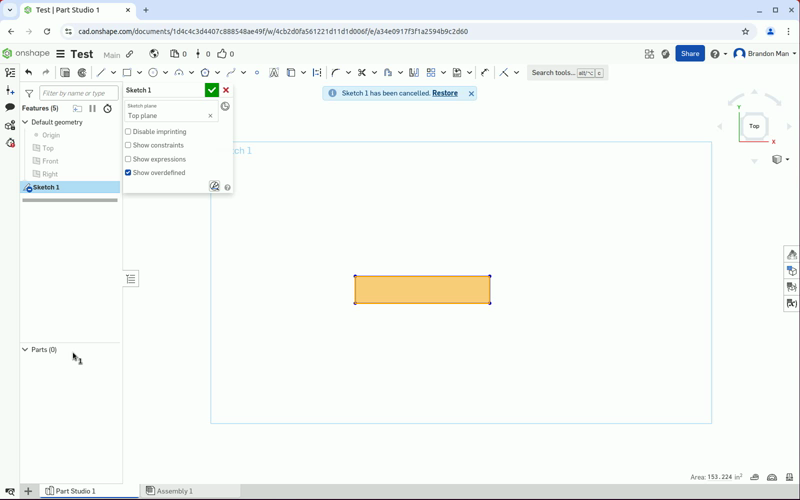
key(shift+y)
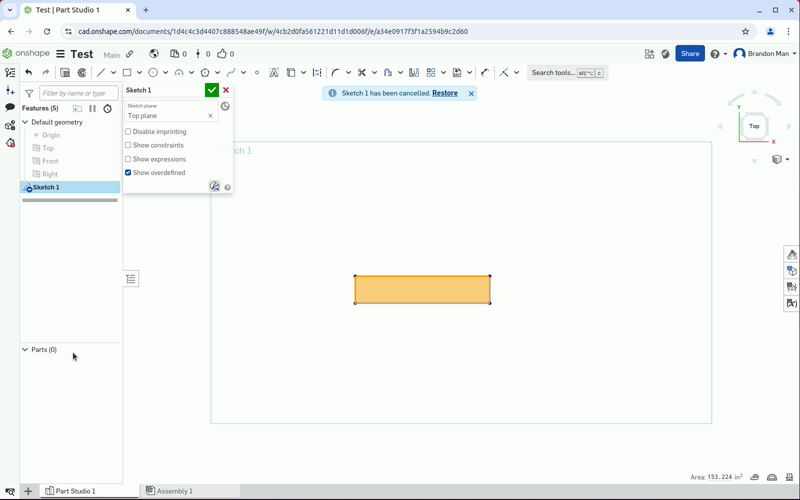
key(shift+e)
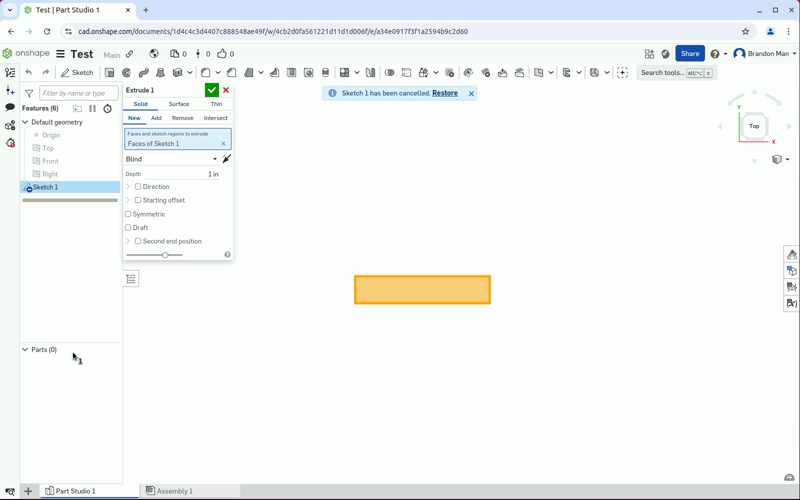
mouse_move(143, 106)
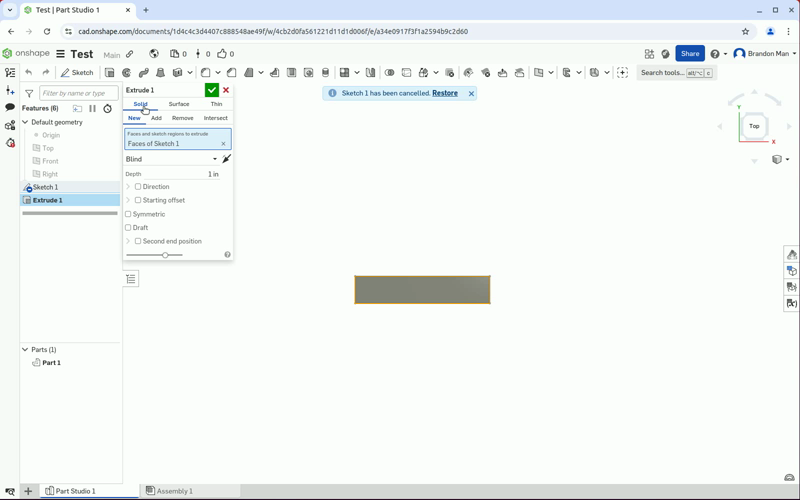
click(143, 106)
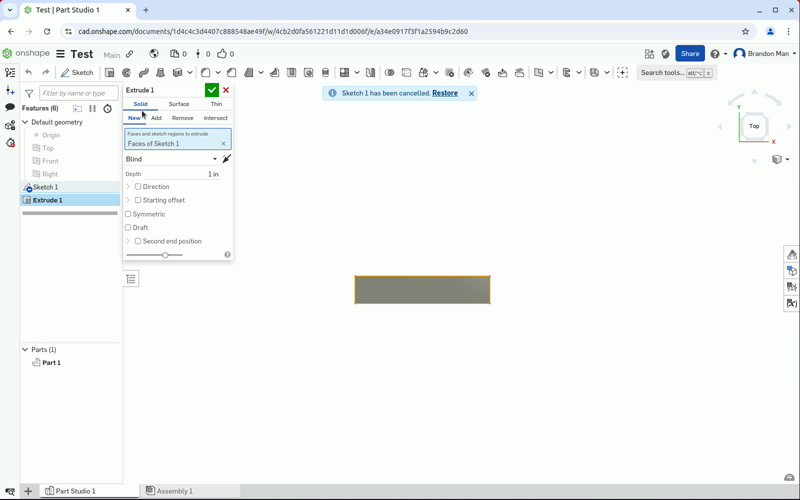
mouse_move(137, 120)
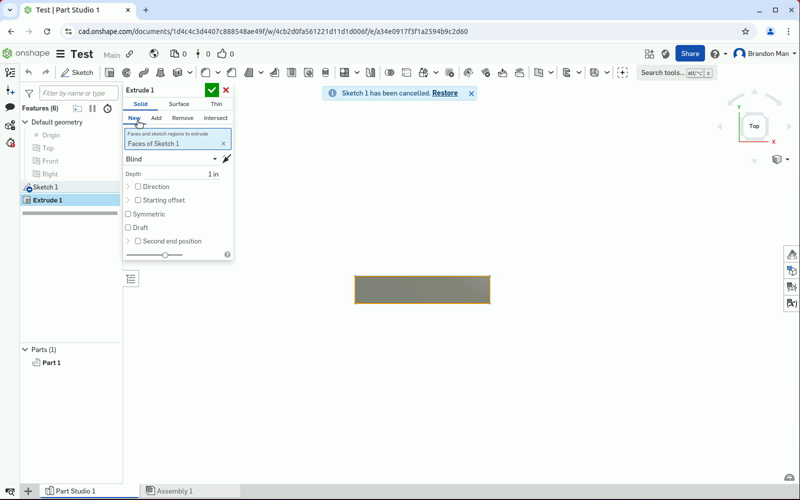
click(137, 120)
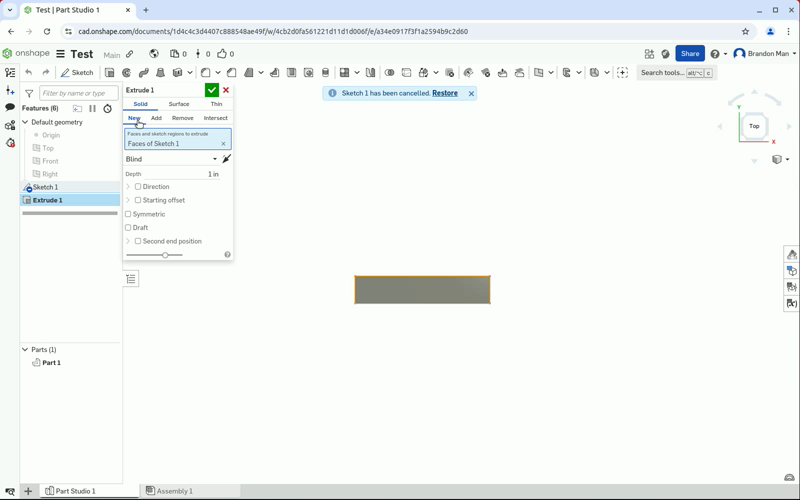
key(tab, 4)
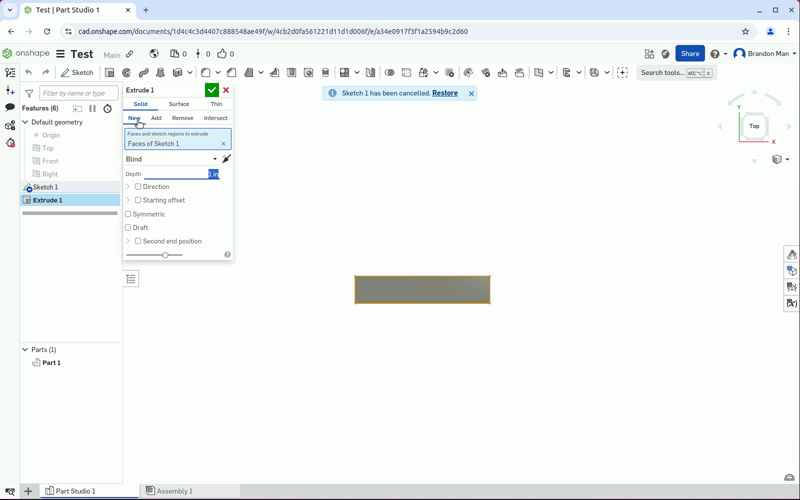
text(12.036)
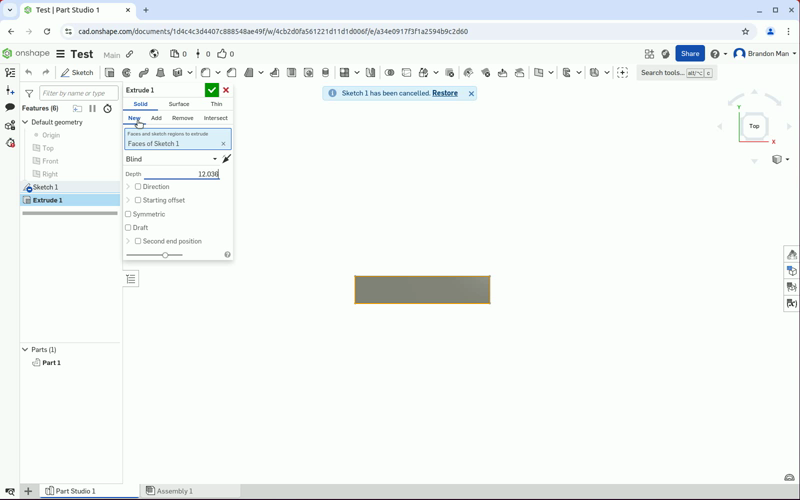
key(enter)
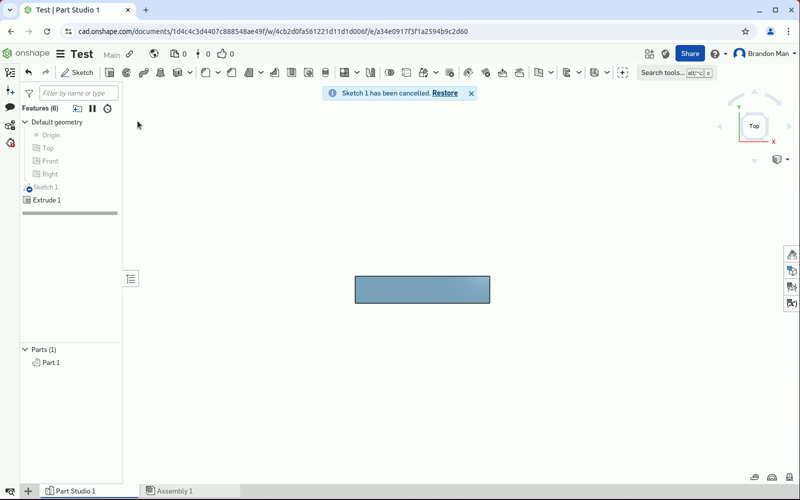
key(shift+h)
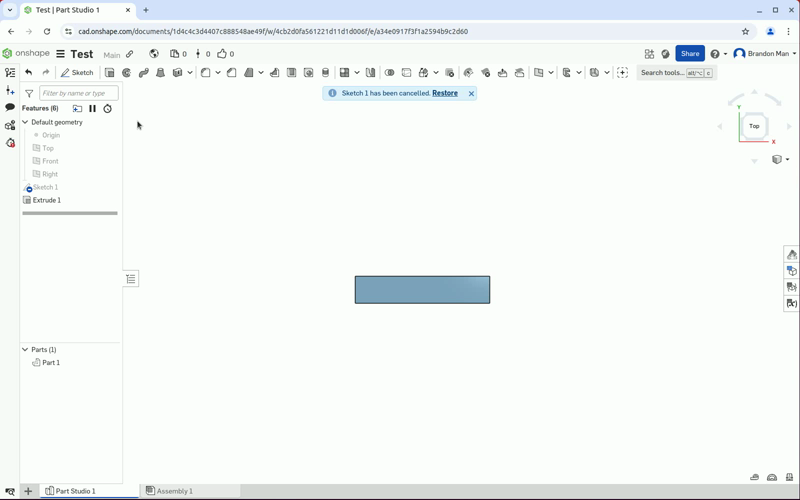
key(shift+h)
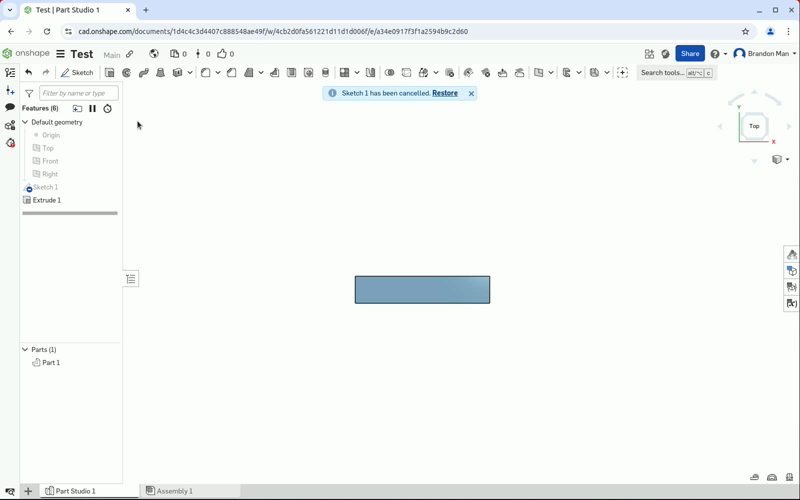
mouse_move(73, 189)
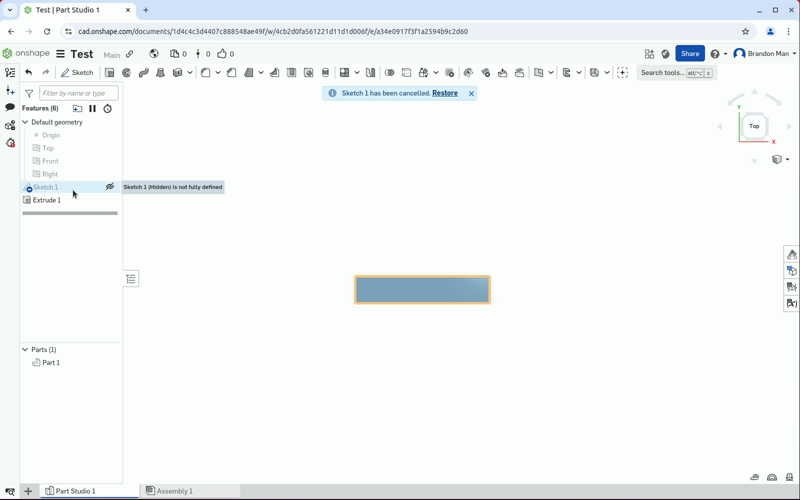
click(73, 189)
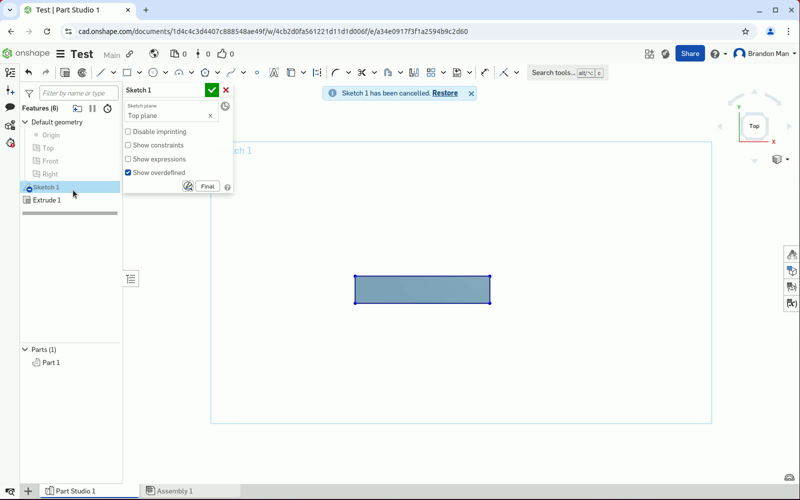
mouse_move(229, 92)
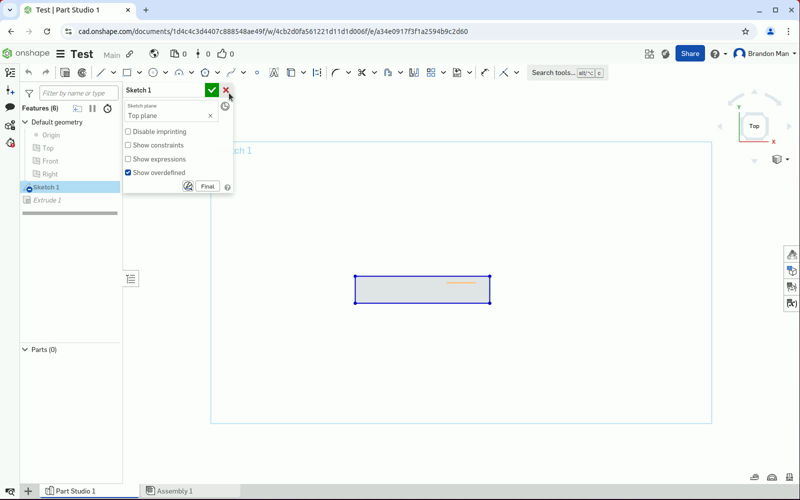
click(229, 92)
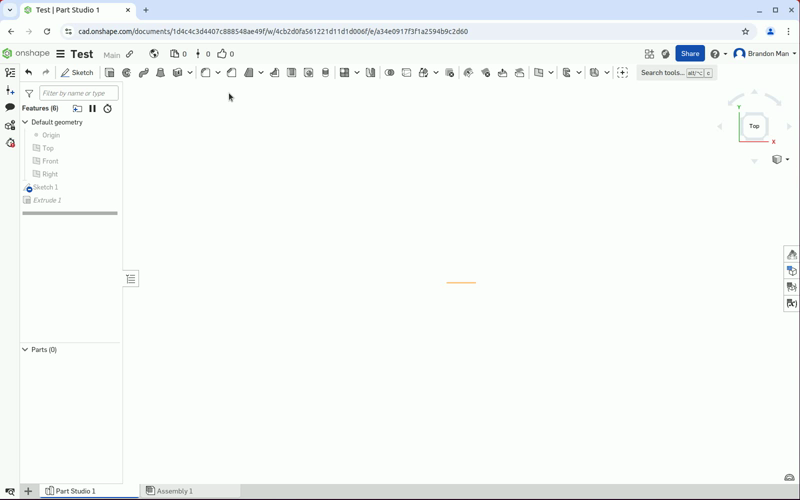
mouse_move(73, 352)
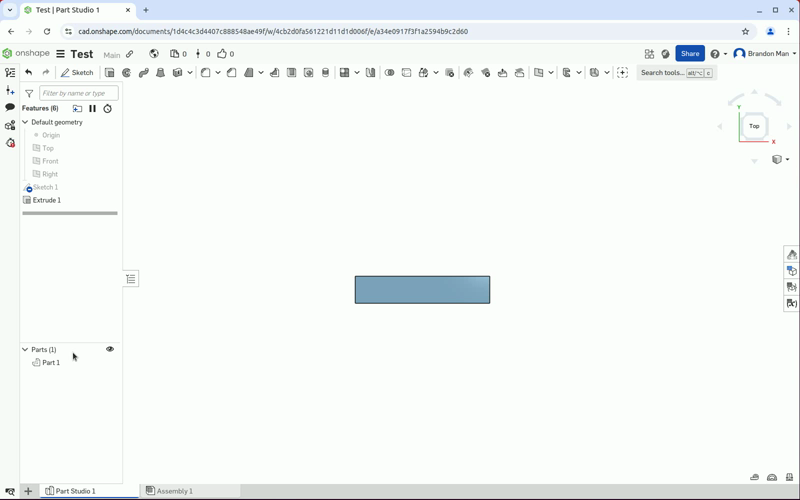
key(y)
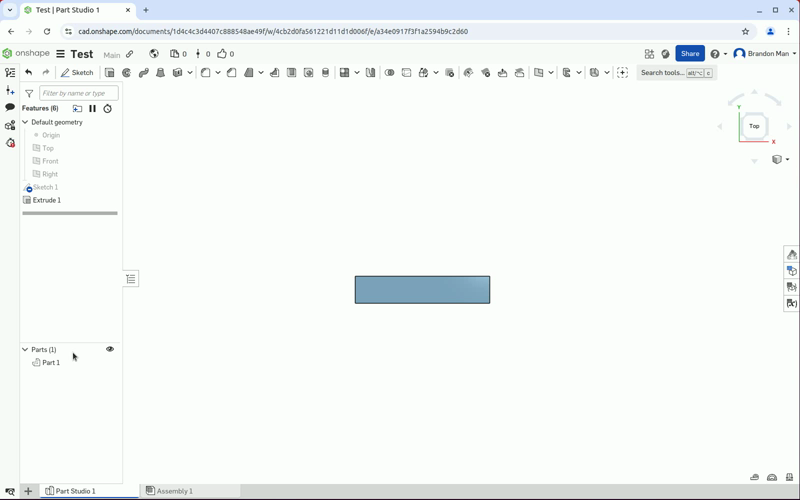
key(shift+p)
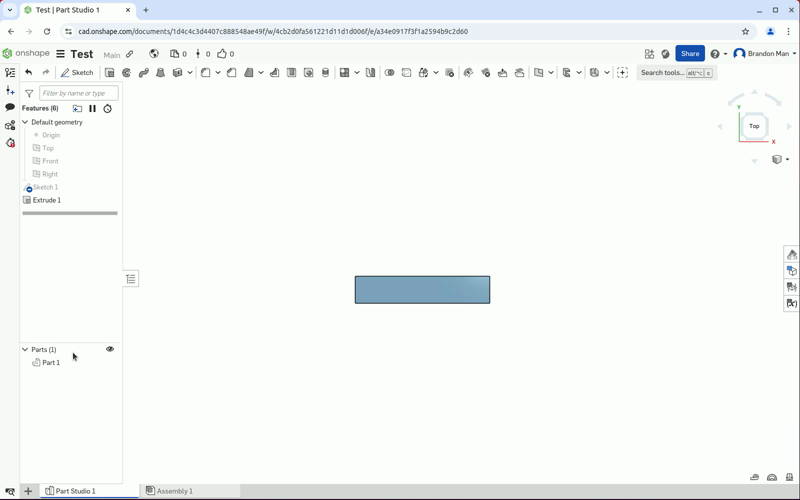
key(space)
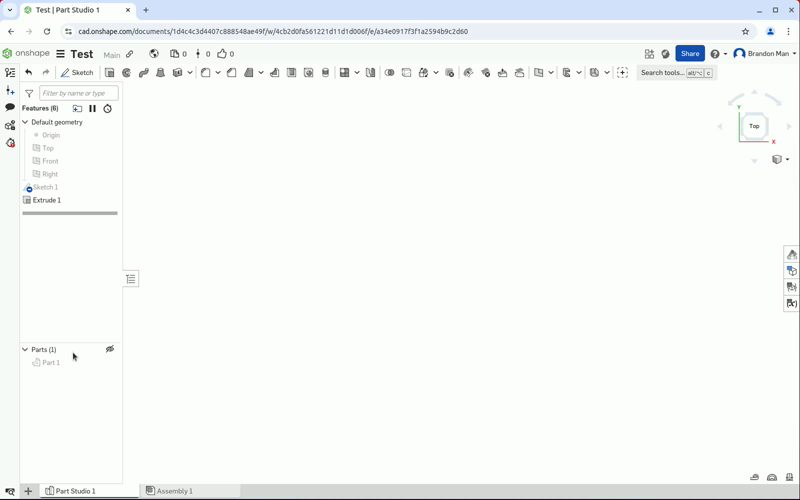
key_down(shift)
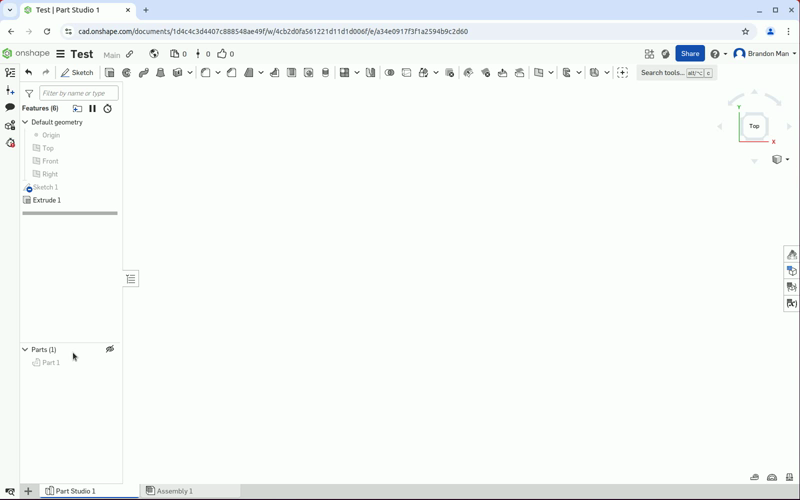
key(up)
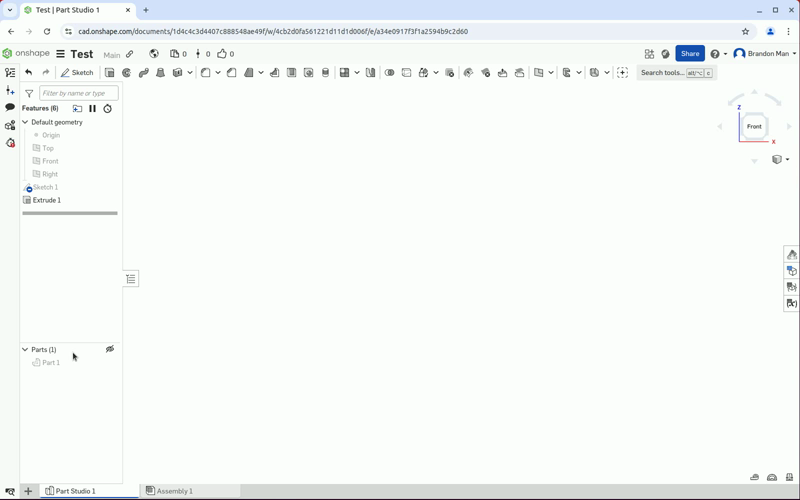
key_up(shift)
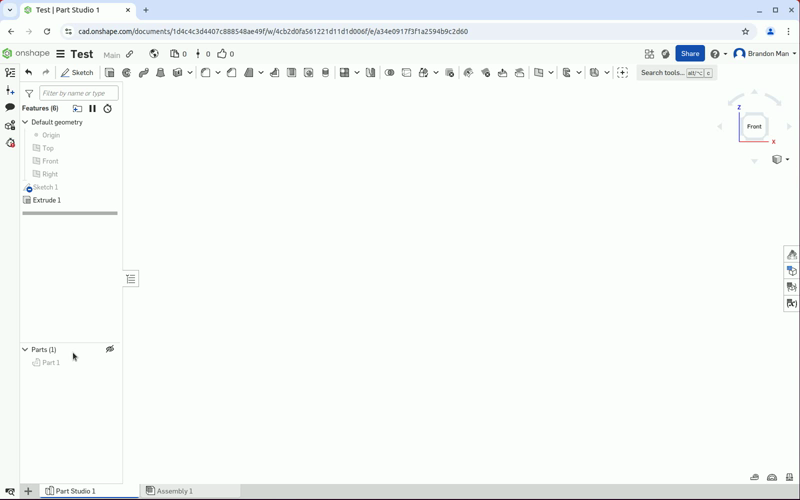
key(space)
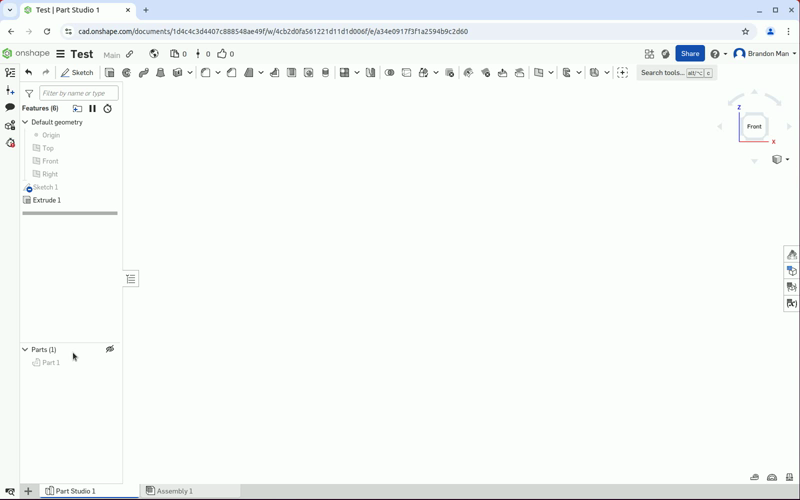
key_down(shift)
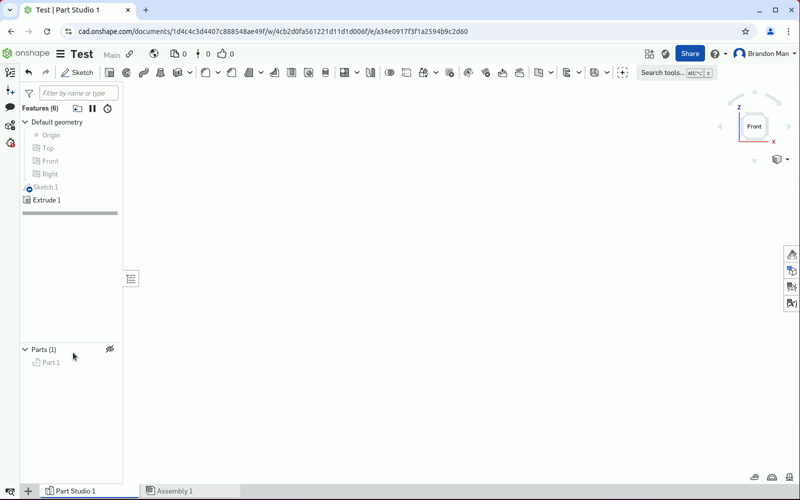
key(left)
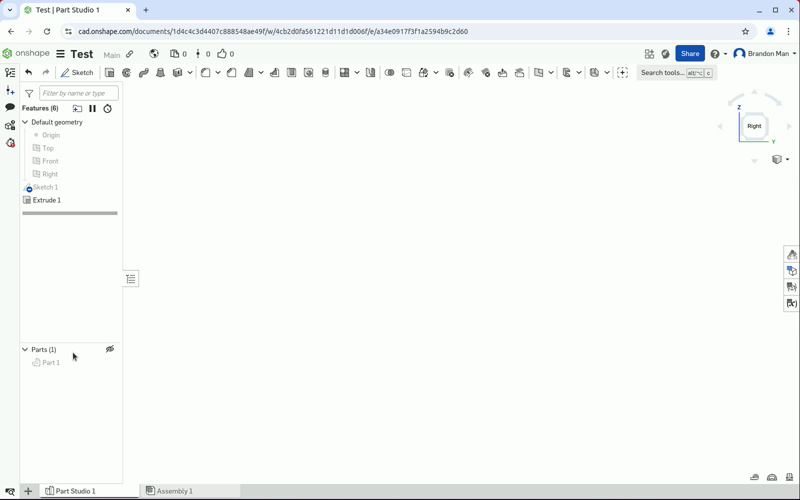
key_up(shift)
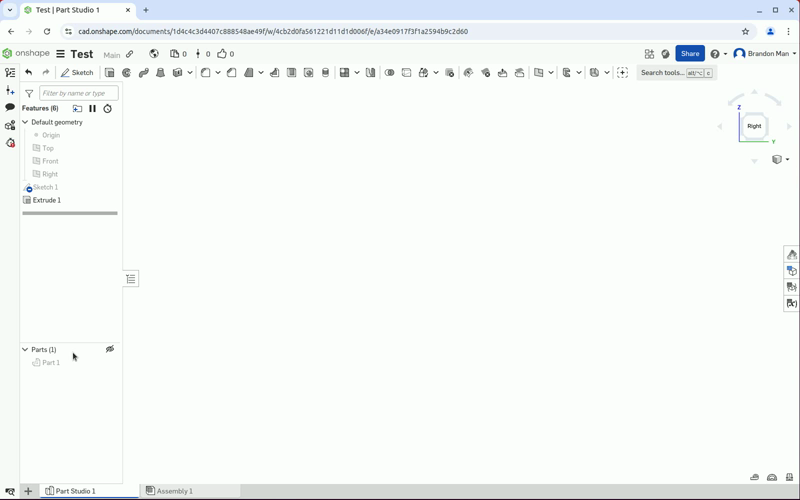
mouse_move(73, 352)
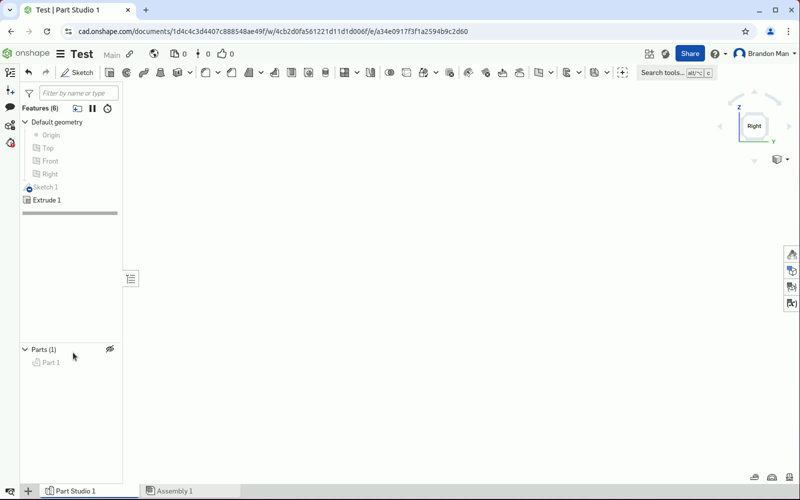
key(shift+y)
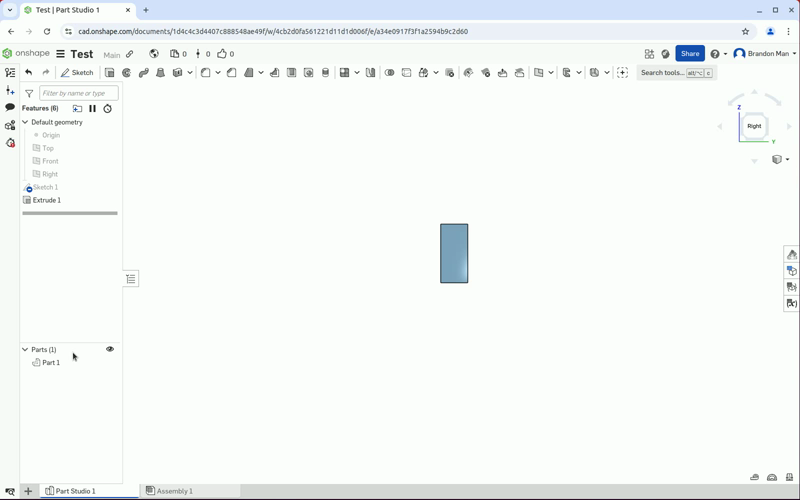
mouse_move(541, 75)
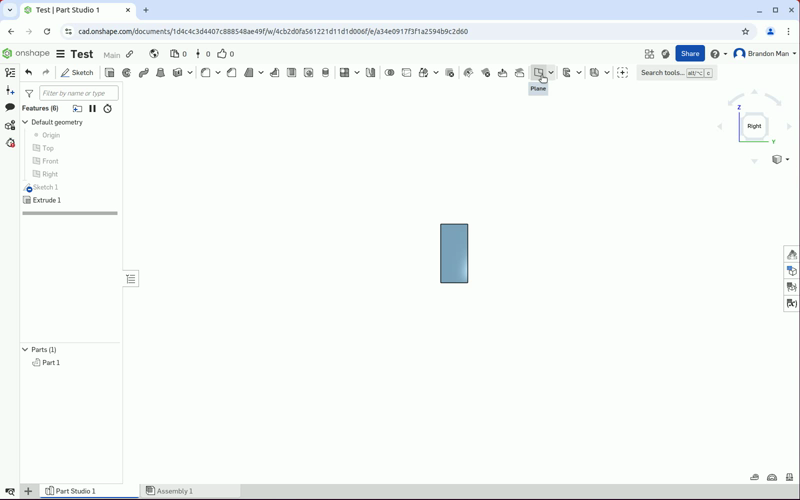
click(541, 75)
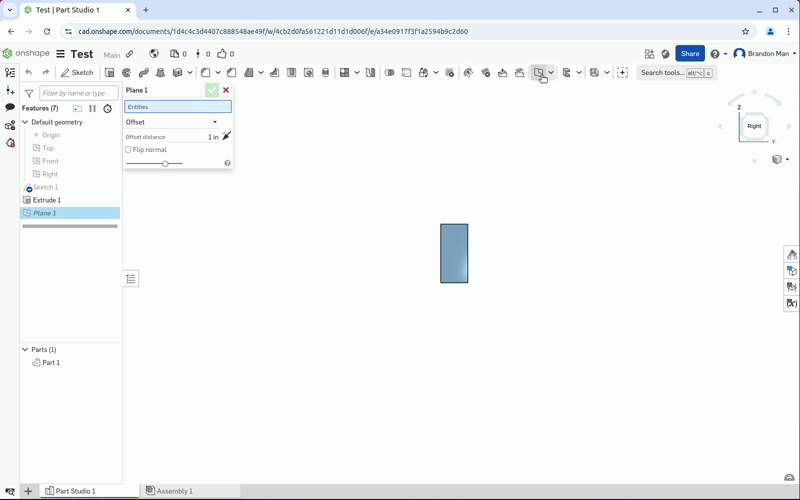
mouse_move(73, 176)
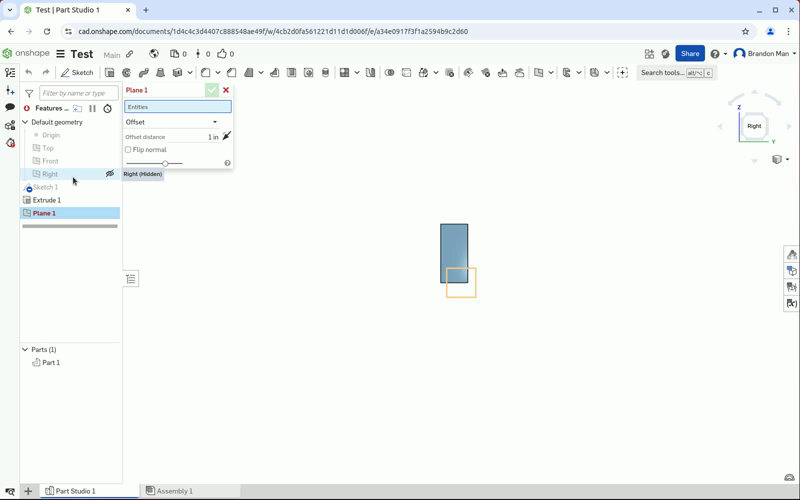
click(73, 176)
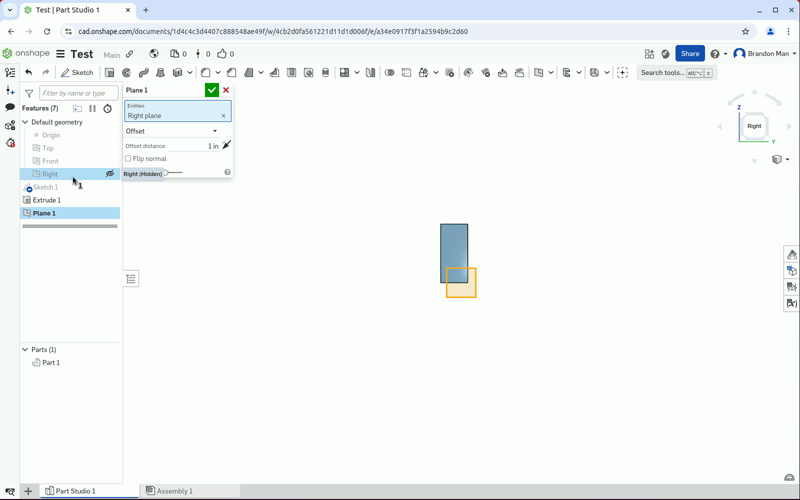
key(tab, 2)
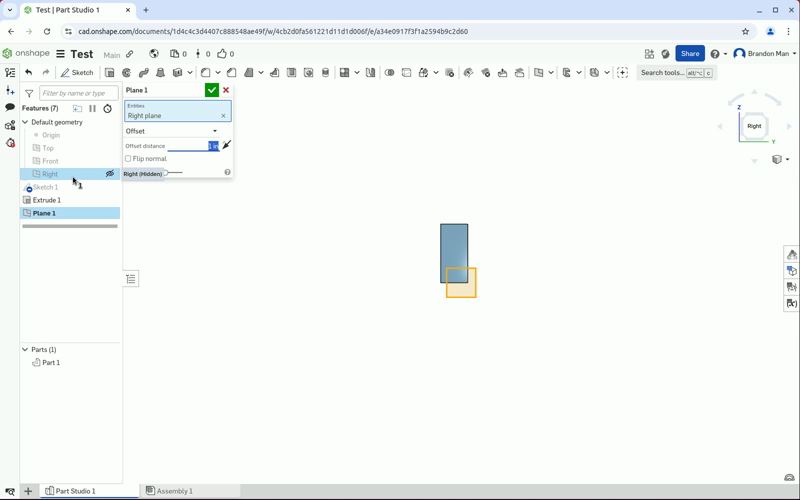
text(21.66)
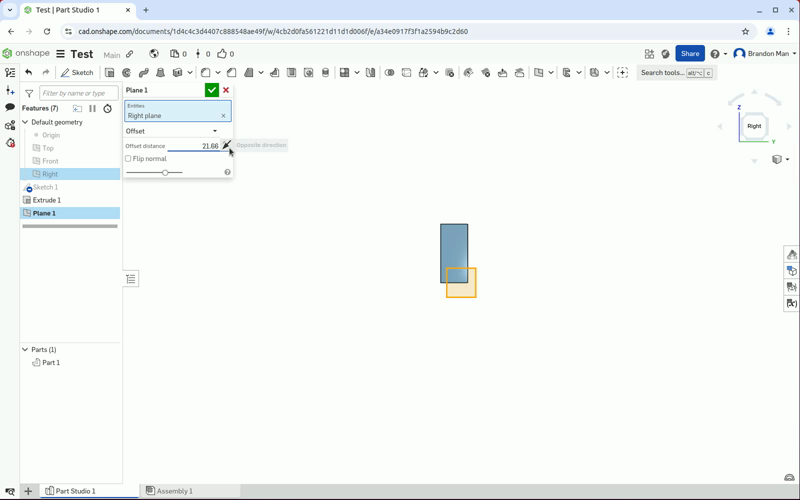
mouse_move(229, 147)
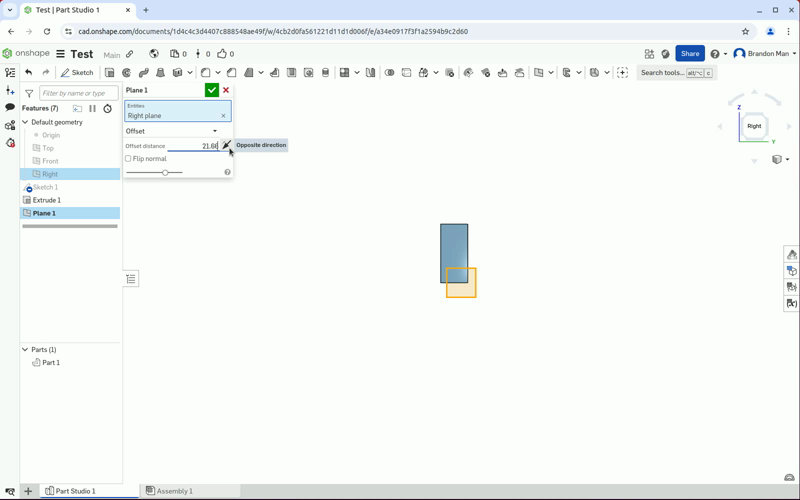
click(229, 147)
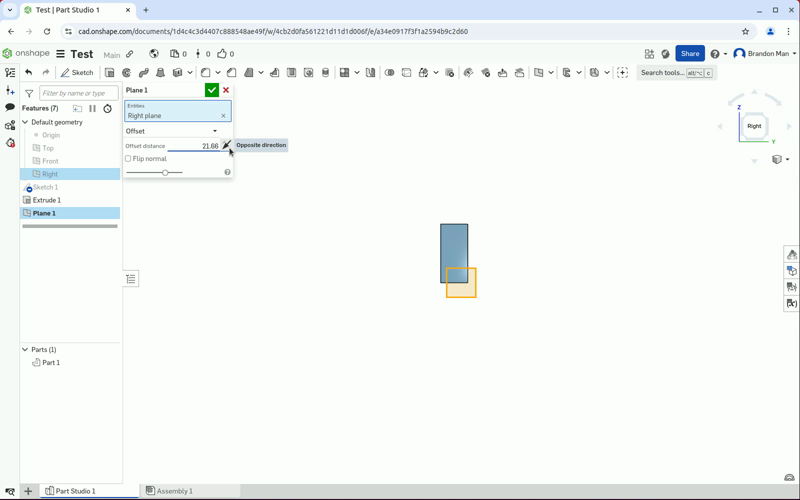
key(enter, 2)
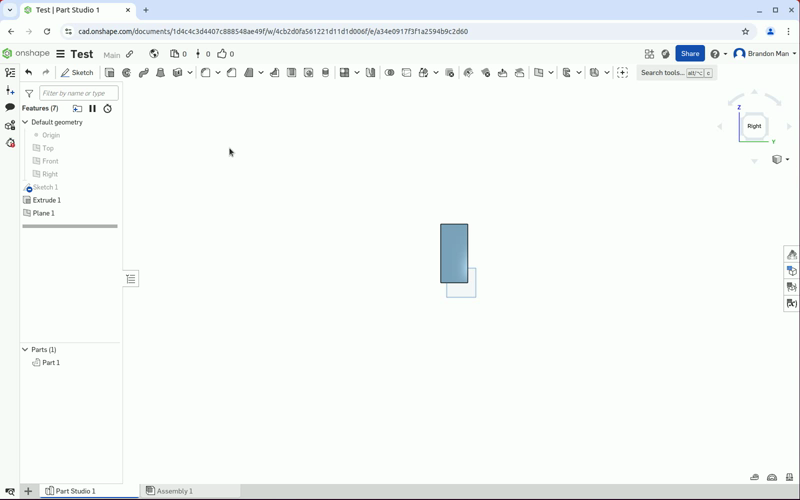
key(shift+s)
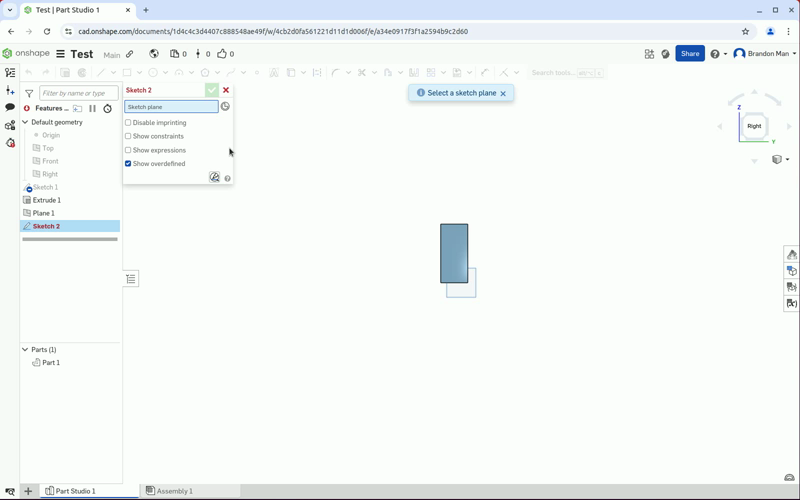
mouse_move(73, 215)
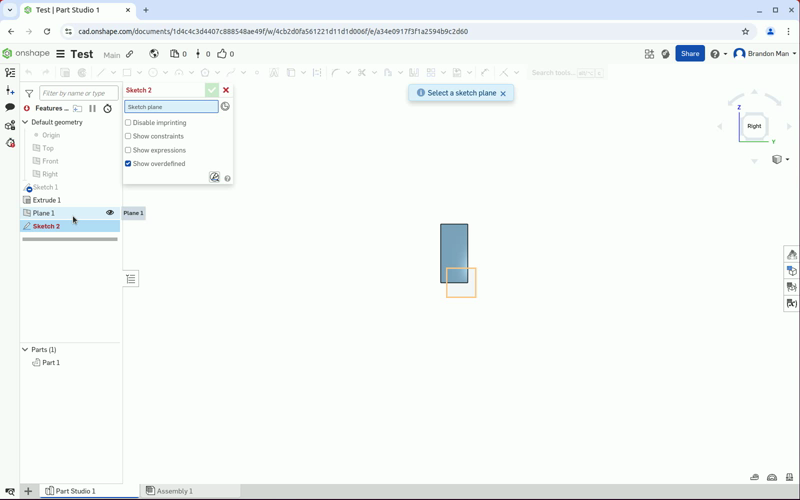
click(73, 215)
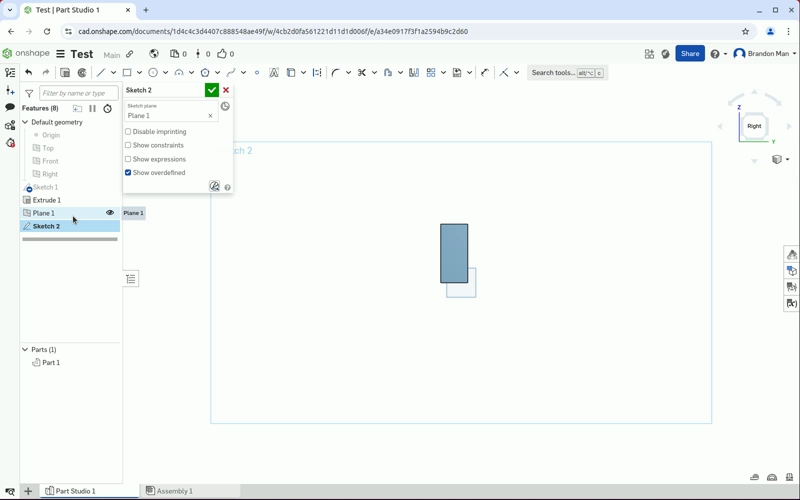
mouse_move(73, 352)
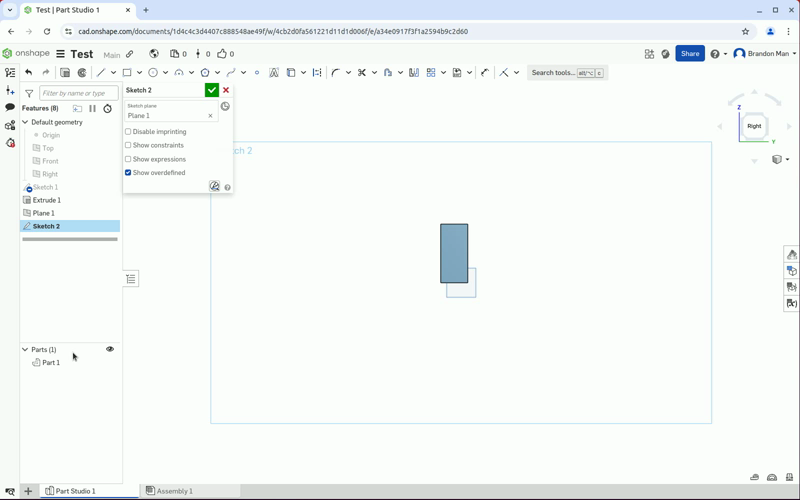
key(y)
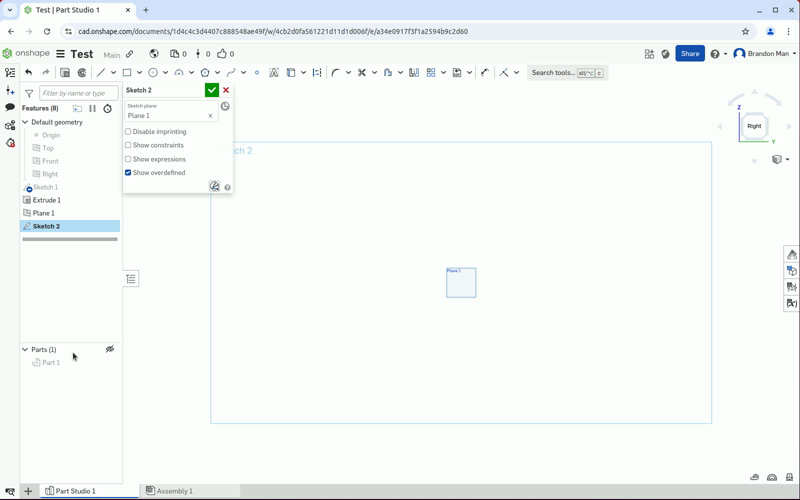
key(l)
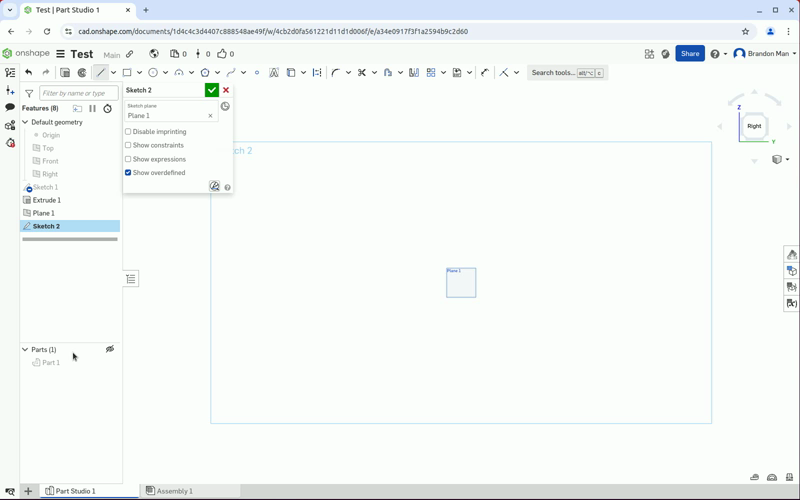
key_down(shift)
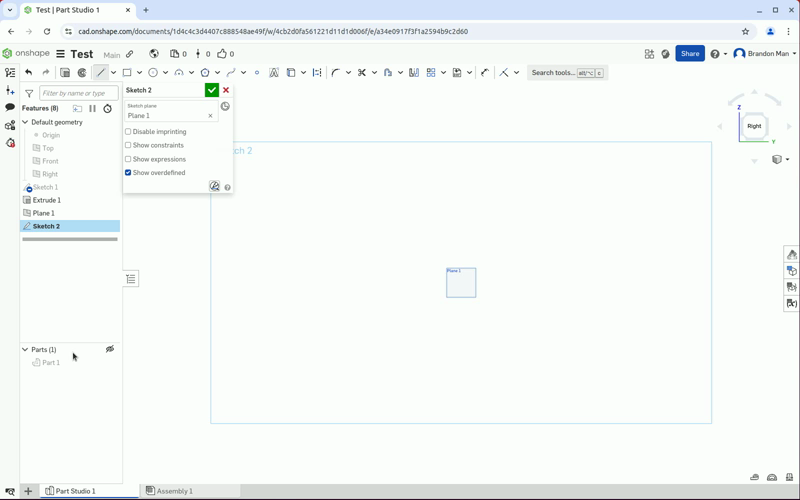
mouse_move(450, 231)
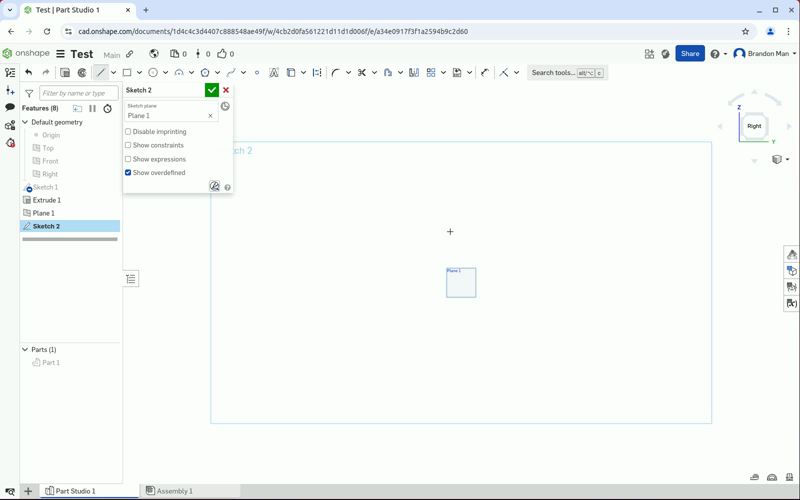
click(450, 231)
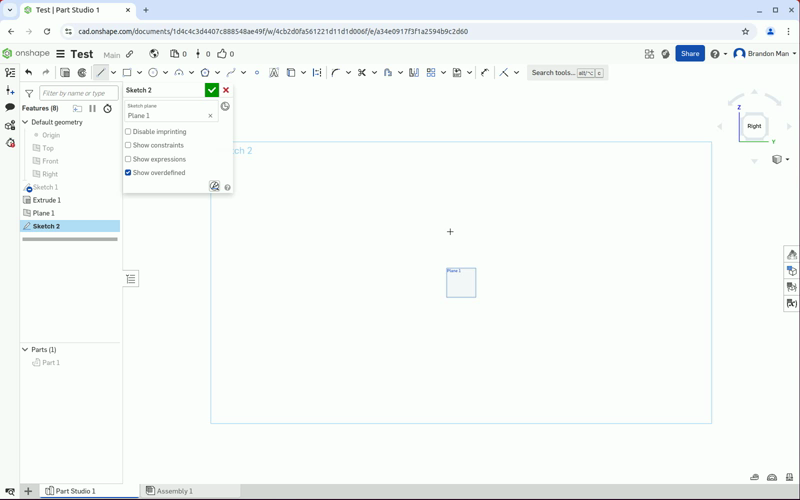
key_up(shift)
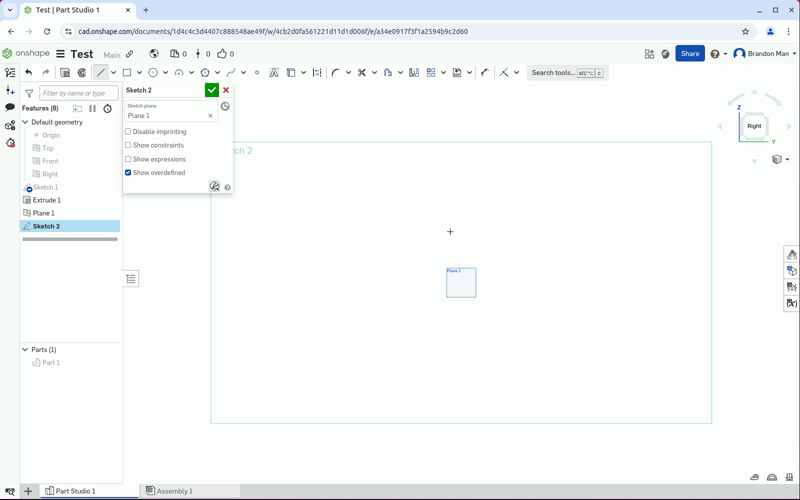
key_down(shift)
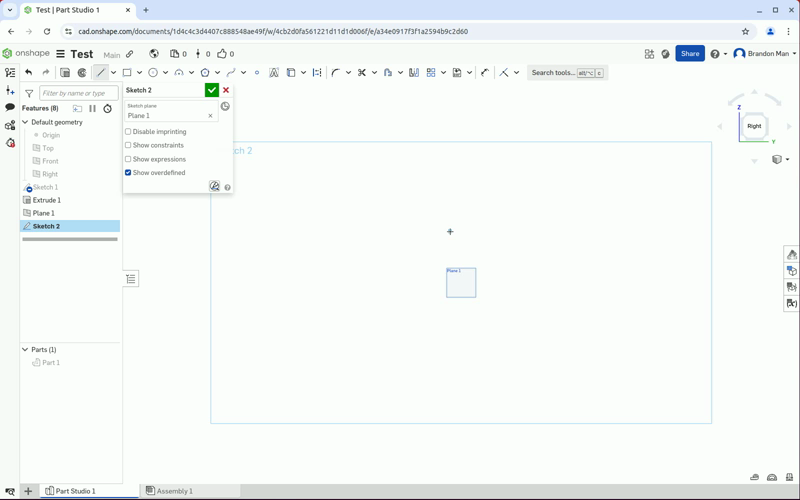
mouse_move(480, 231)
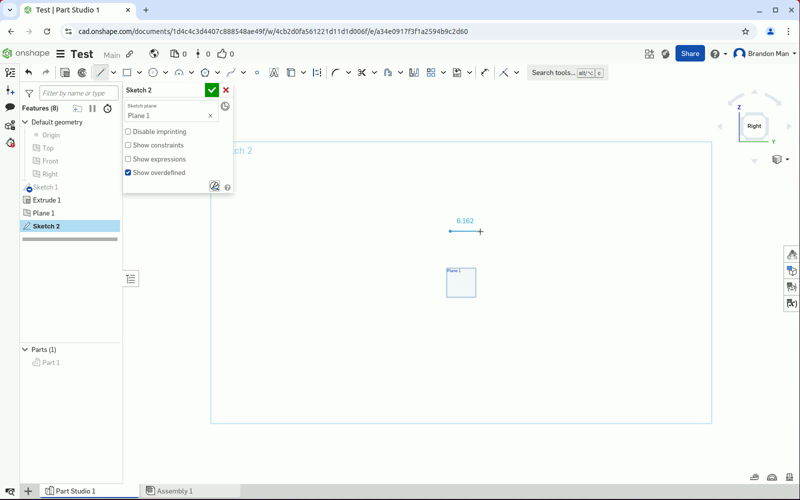
mouse_move(460, 231)
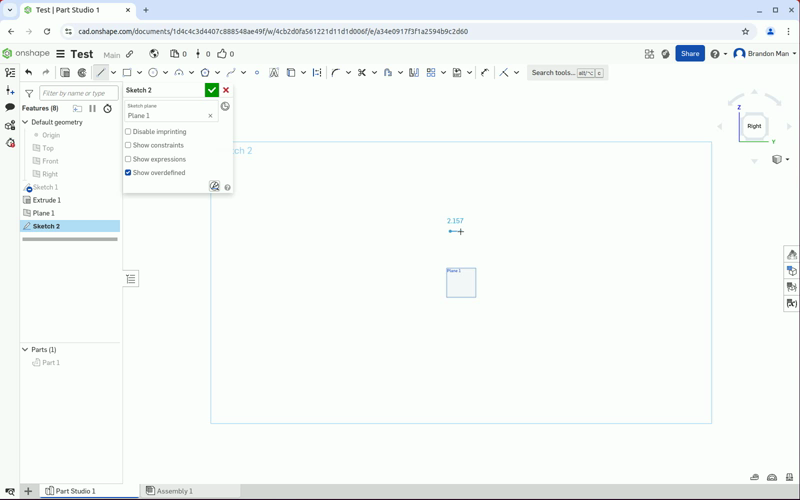
click(460, 231)
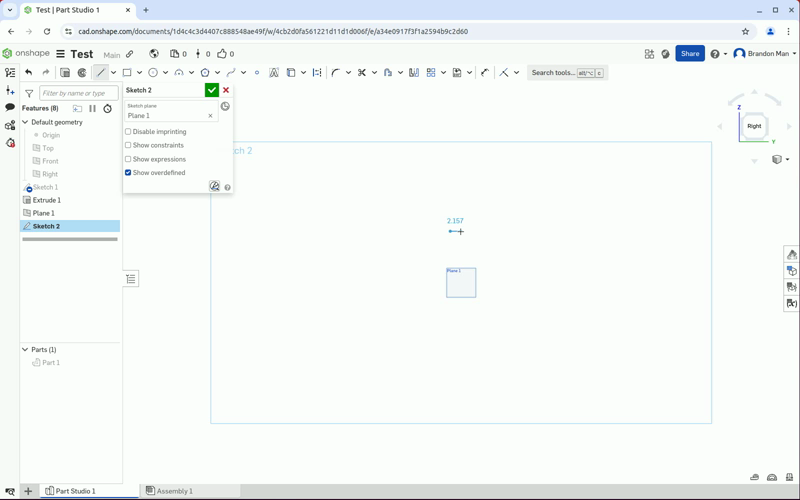
key_up(shift)
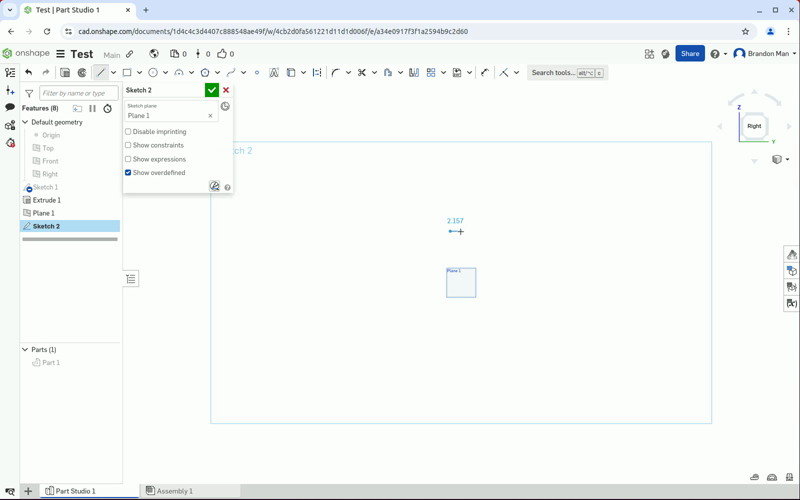
key_down(shift)
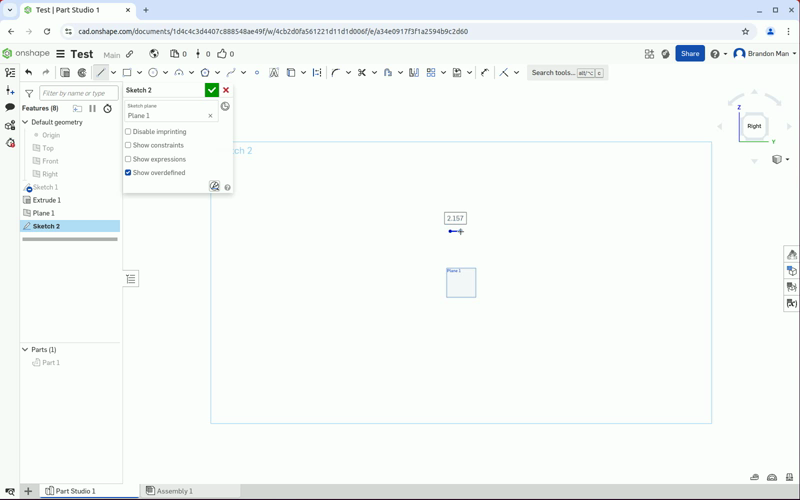
mouse_move(490, 231)
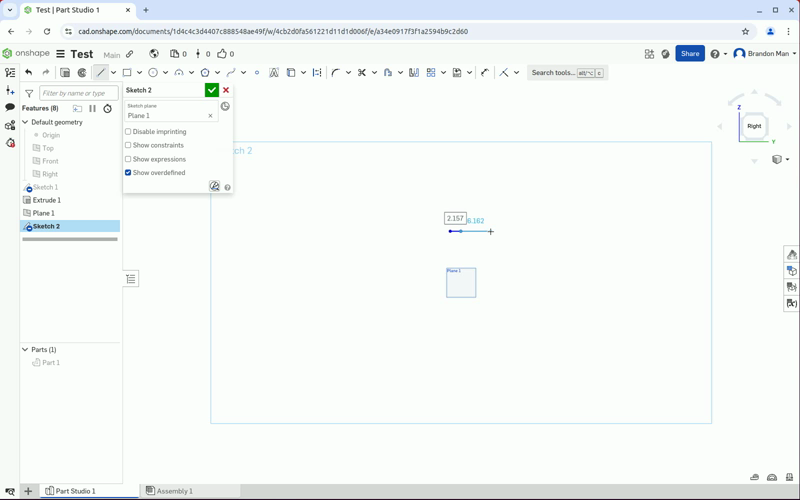
mouse_move(460, 223)
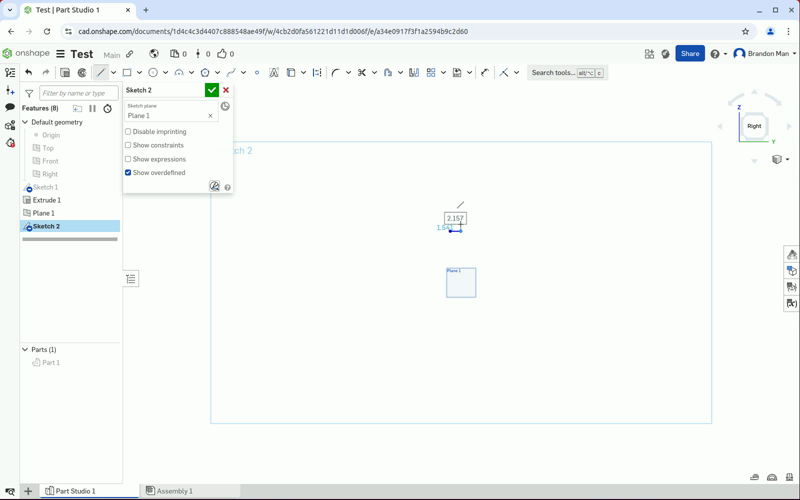
click(460, 223)
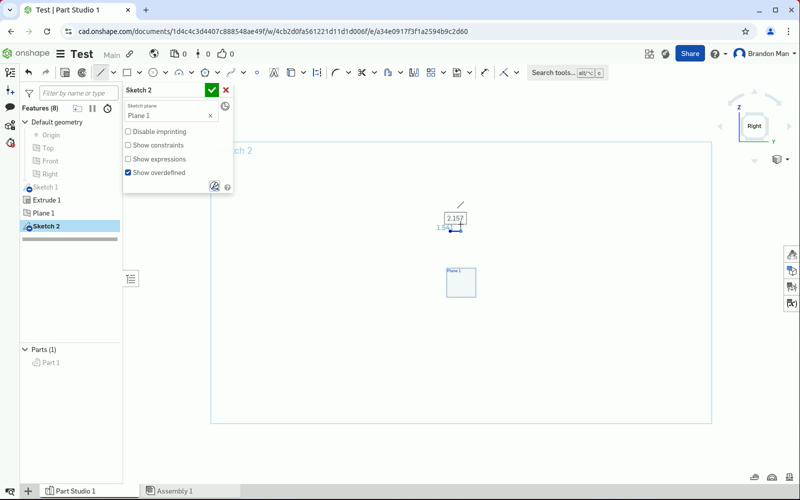
key_up(shift)
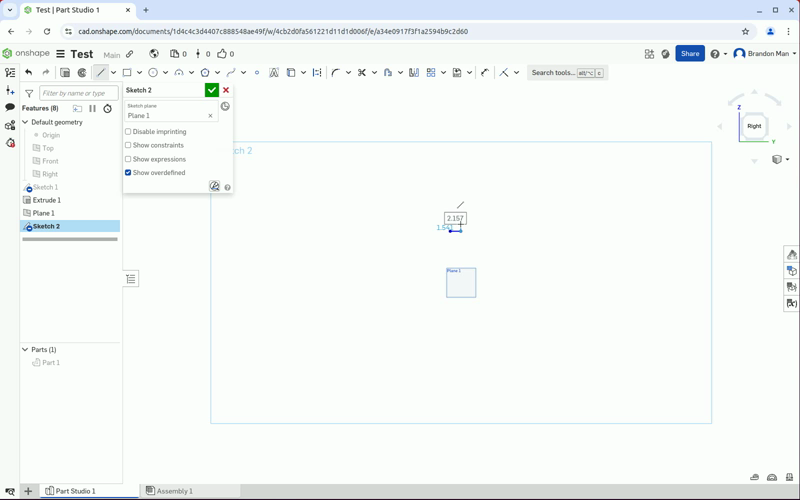
key_down(shift)
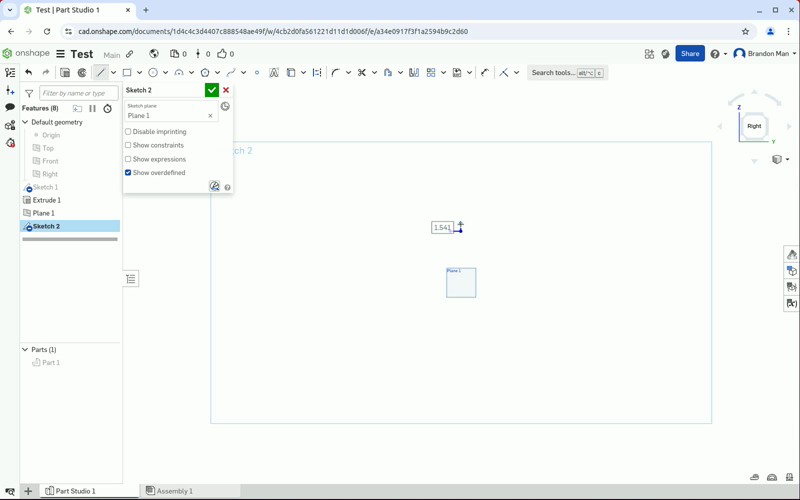
mouse_move(490, 223)
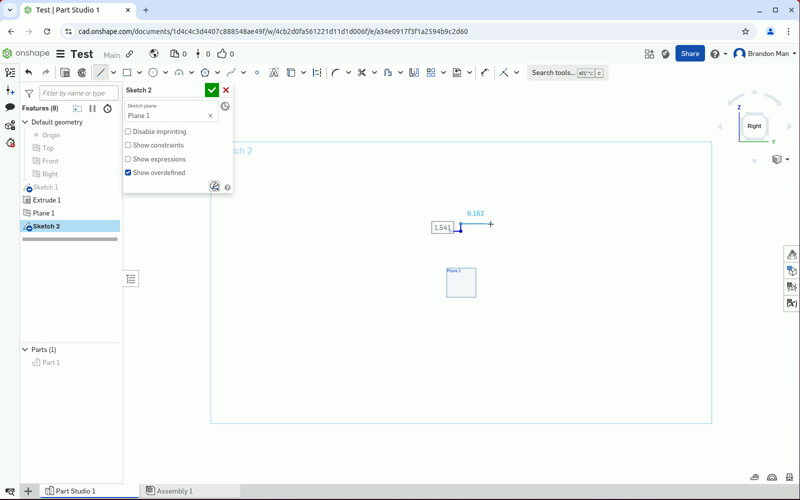
mouse_move(450, 223)
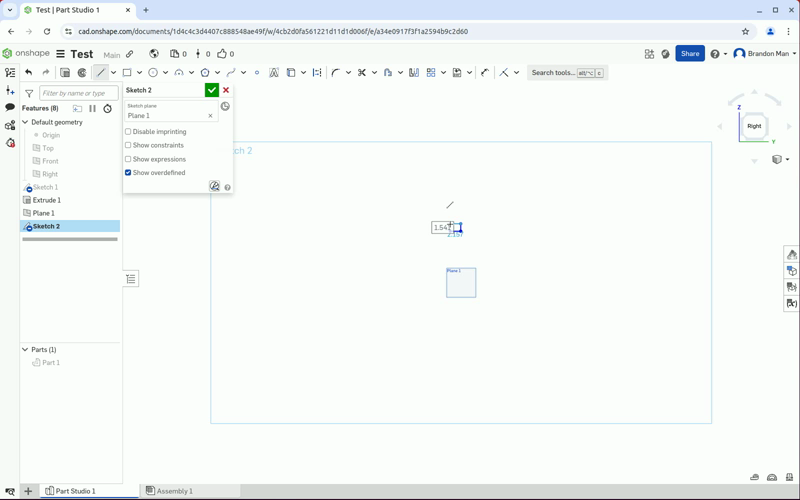
click(450, 223)
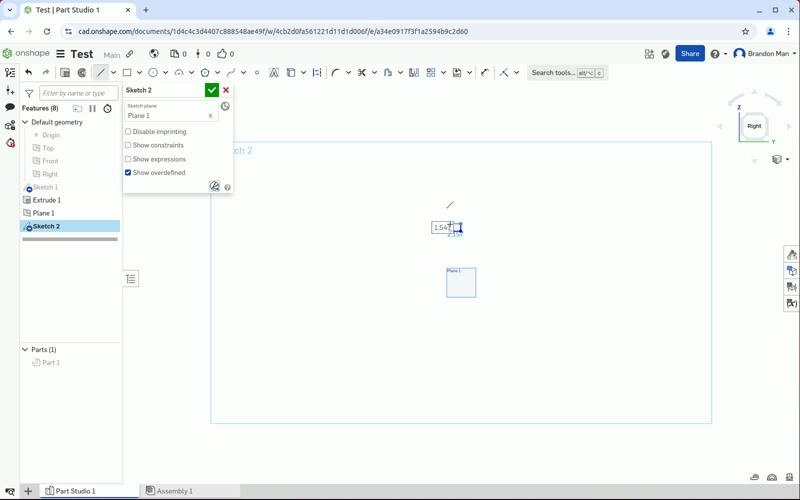
key_up(shift)
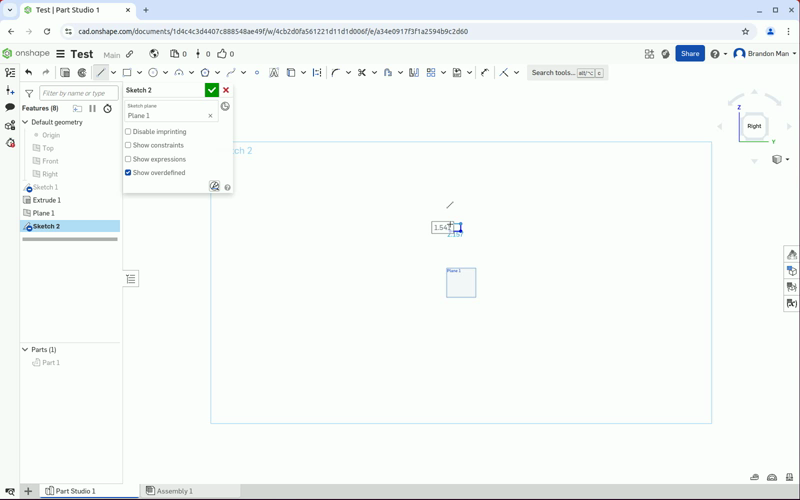
mouse_move(480, 223)
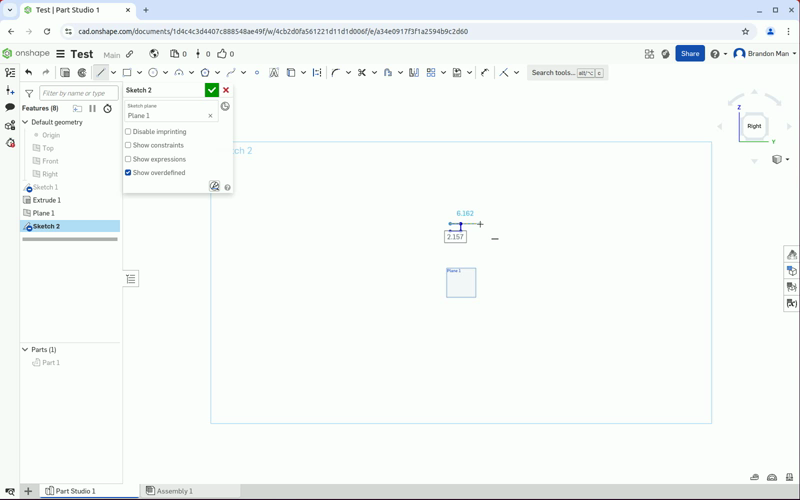
key_down(shift)
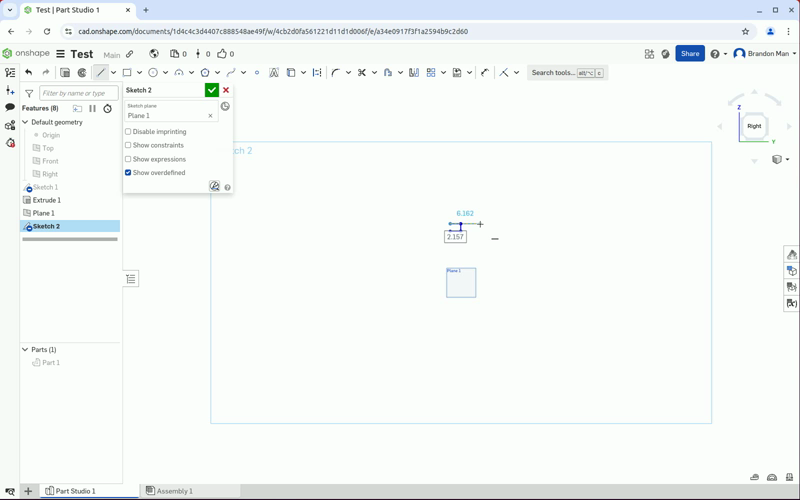
mouse_move(450, 231)
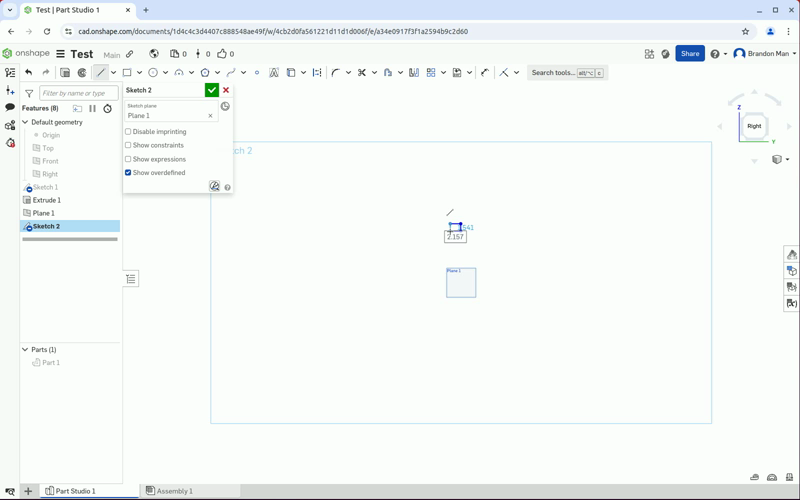
key_up(shift)
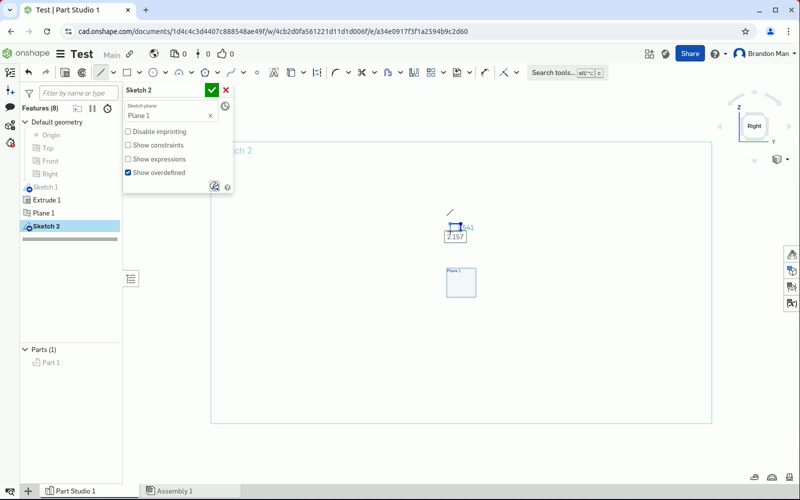
click(450, 231)
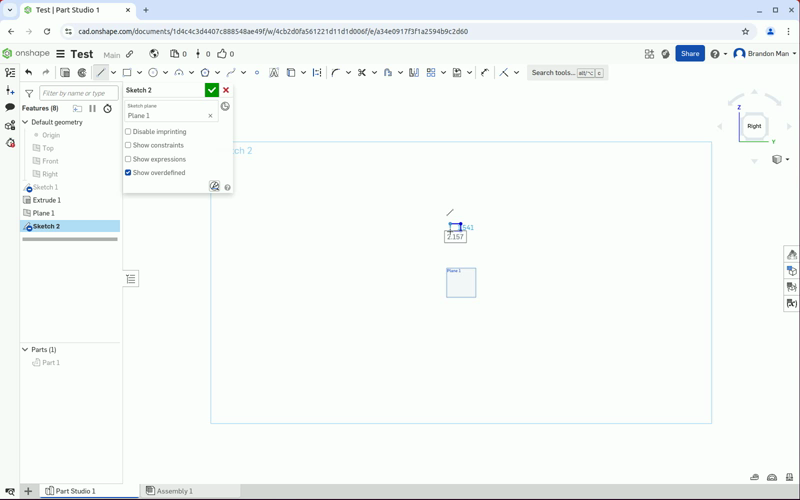
key(esc)
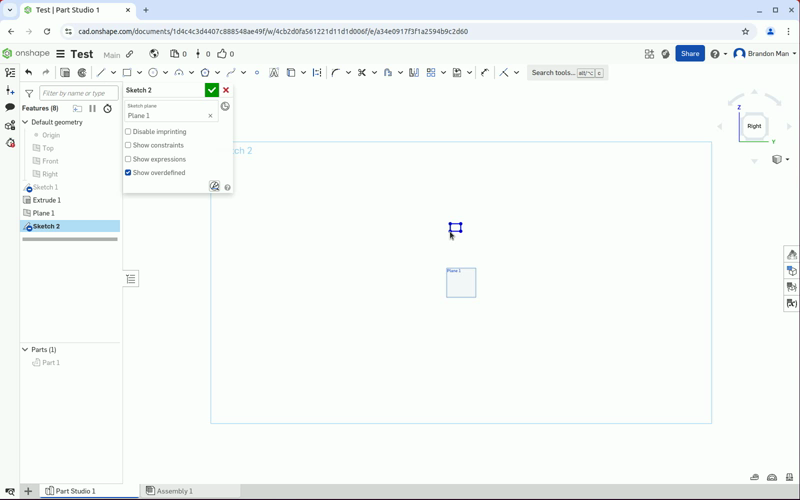
mouse_move(454, 223)
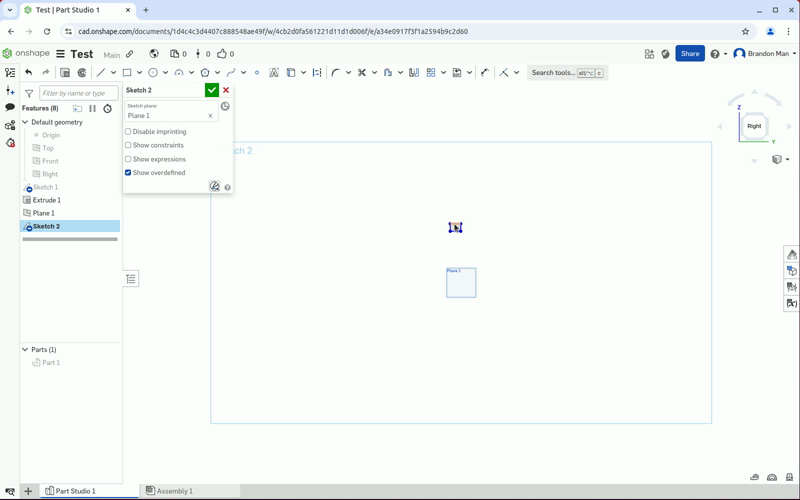
scroll(6)
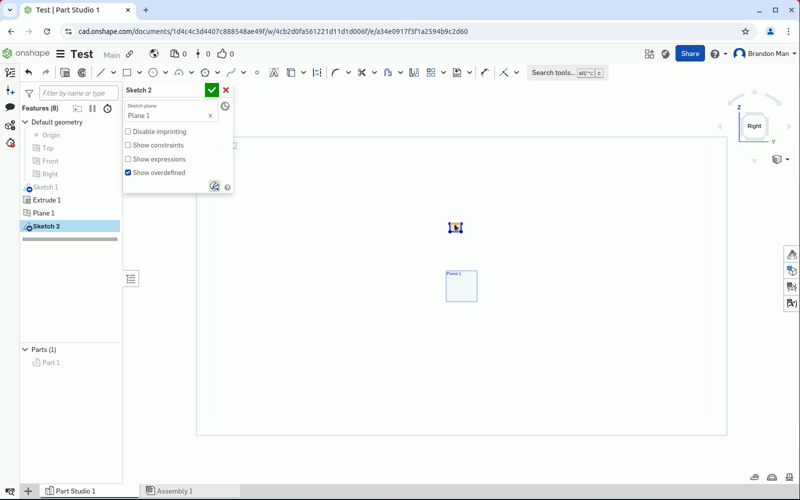
scroll(6)
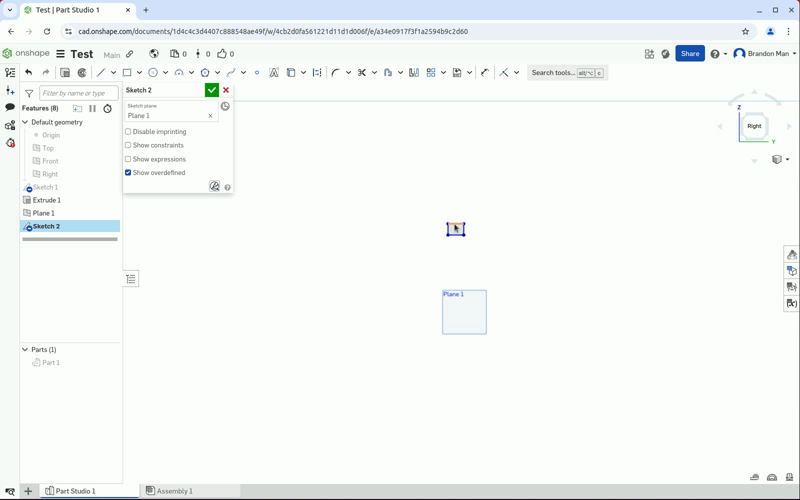
scroll(6)
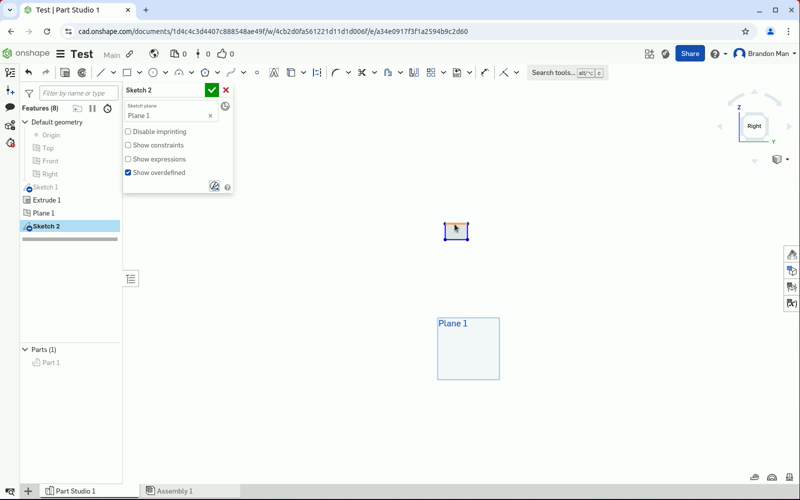
scroll(6)
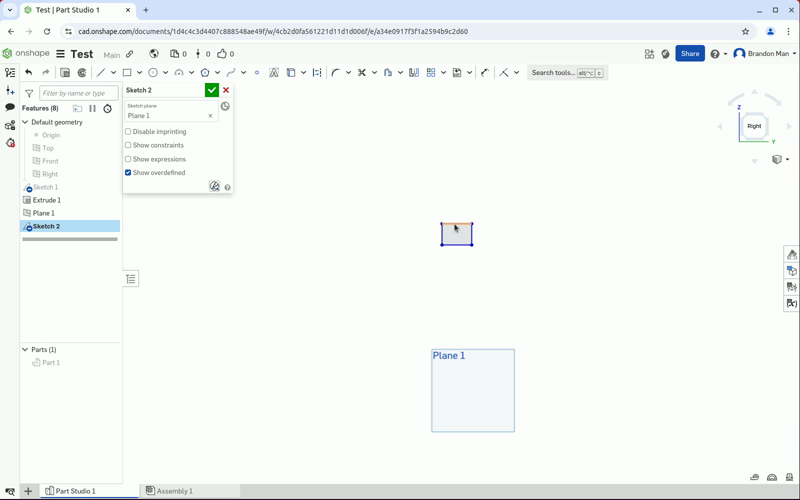
scroll(6)
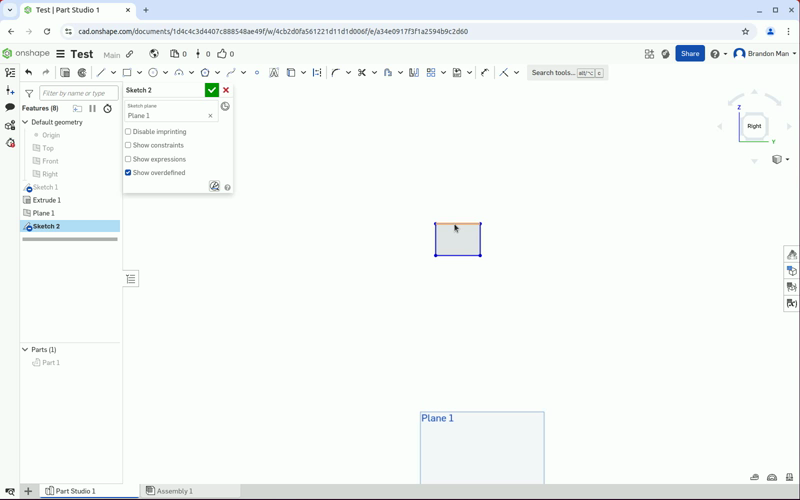
scroll(6)
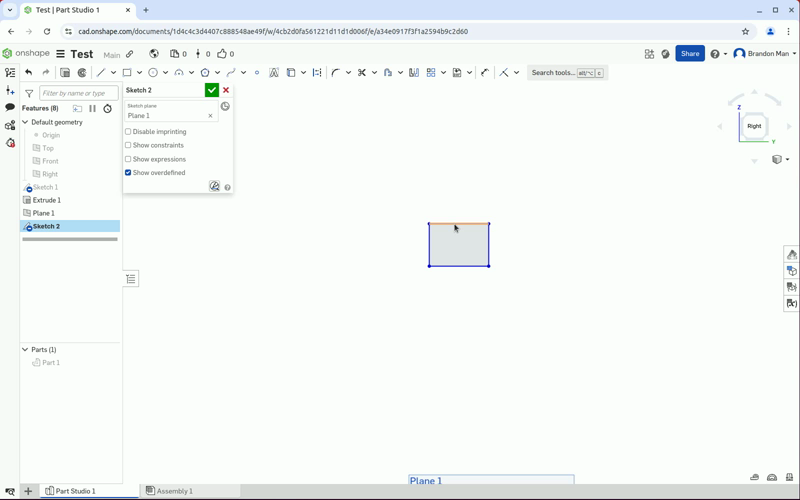
scroll(6)
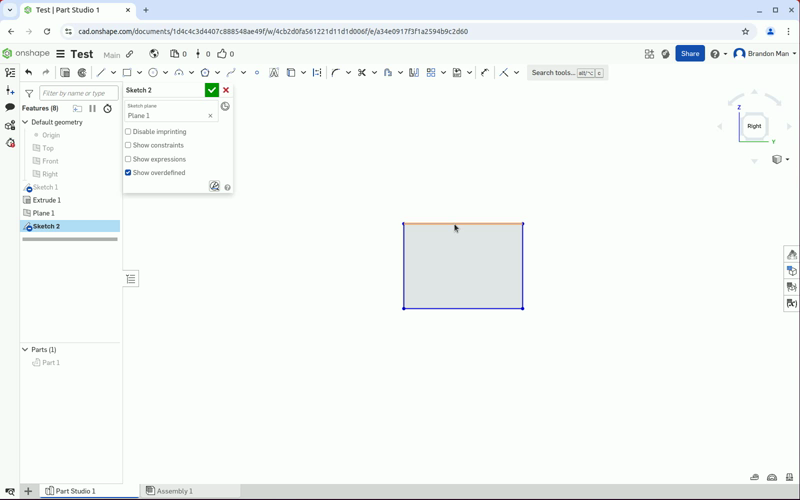
click(454, 223)
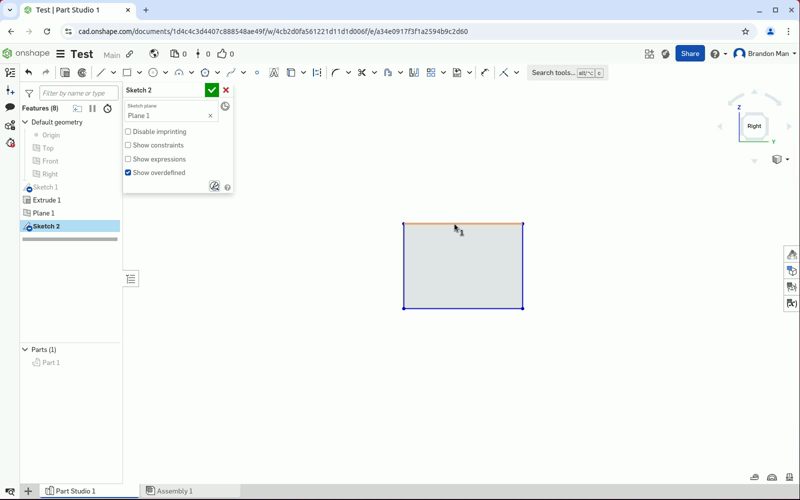
scroll(-6)
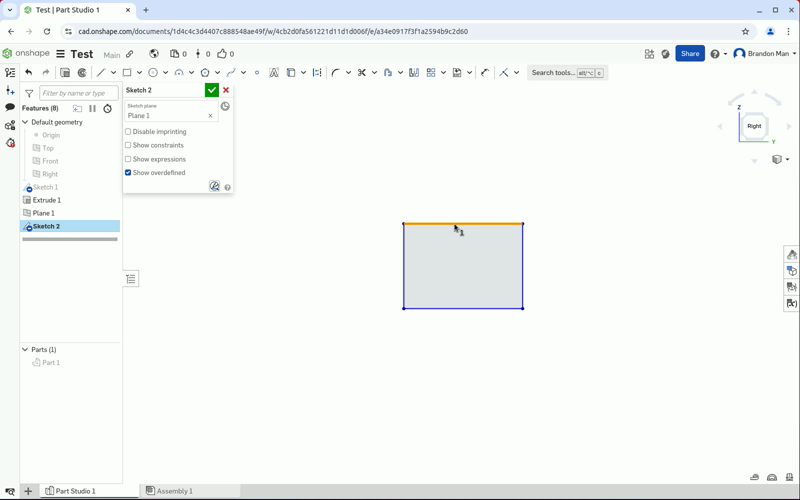
scroll(-6)
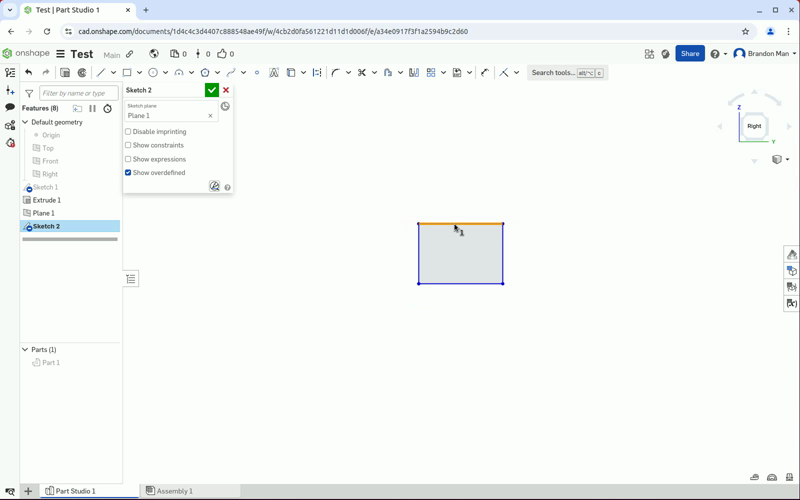
scroll(-6)
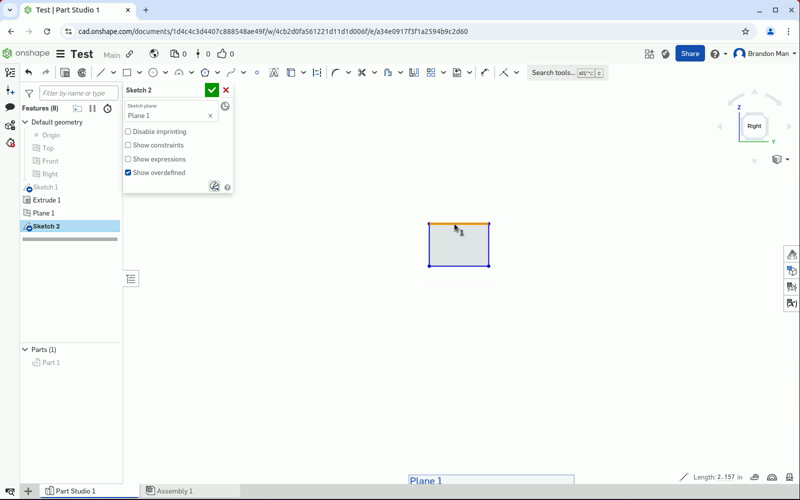
scroll(-6)
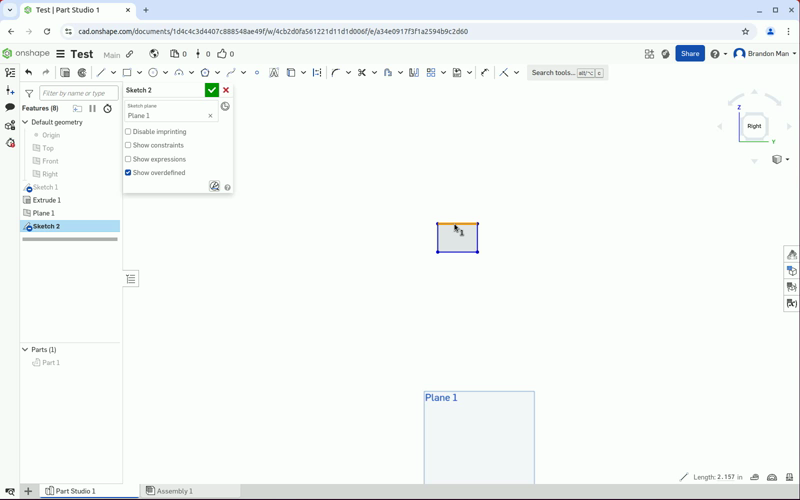
scroll(-6)
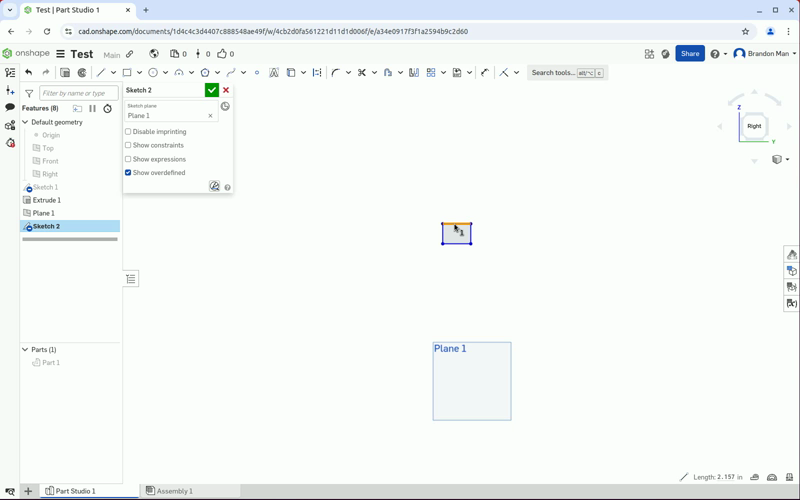
scroll(-6)
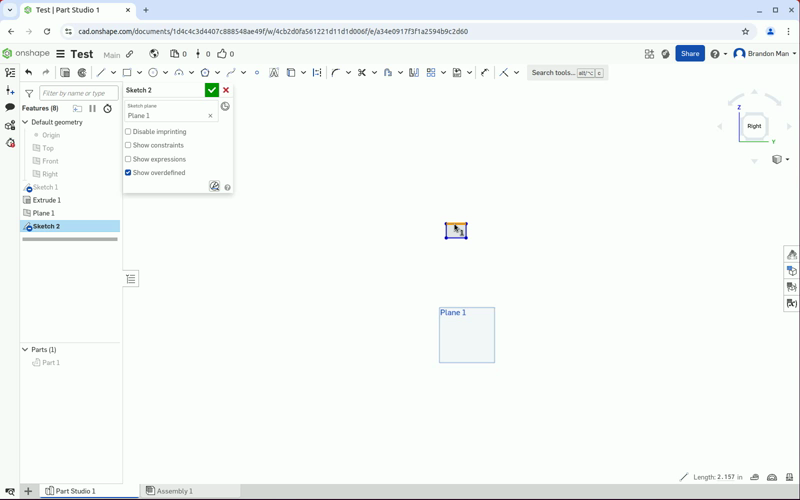
scroll(-6)
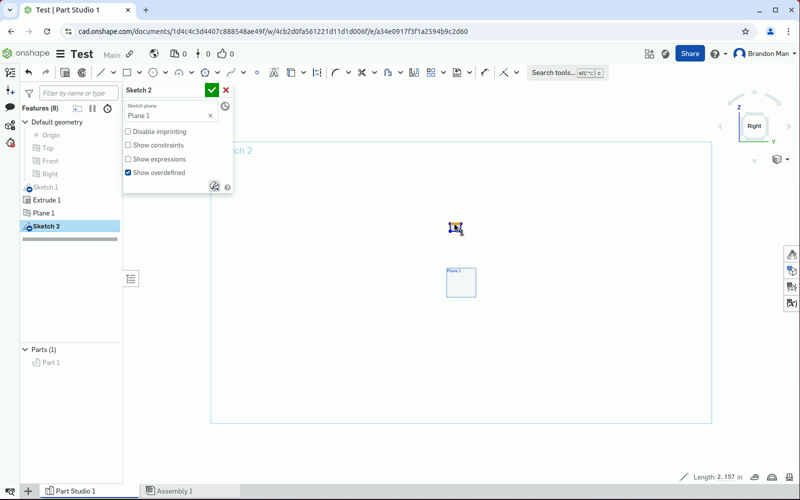
mouse_move(73, 352)
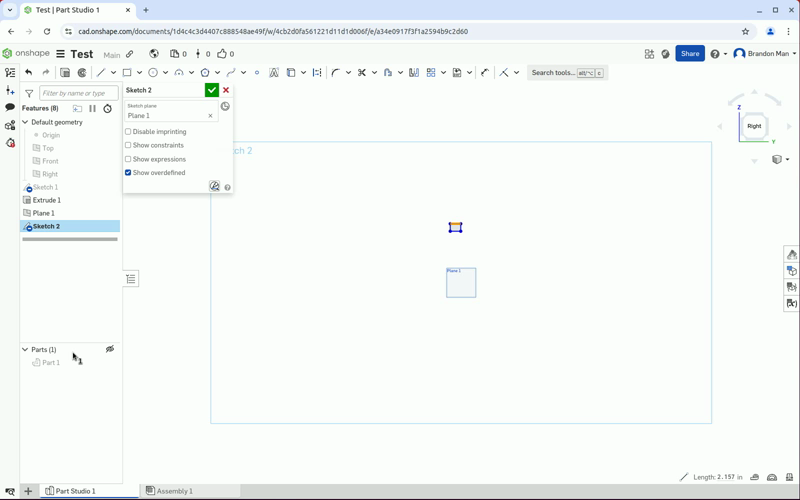
key(shift+y)
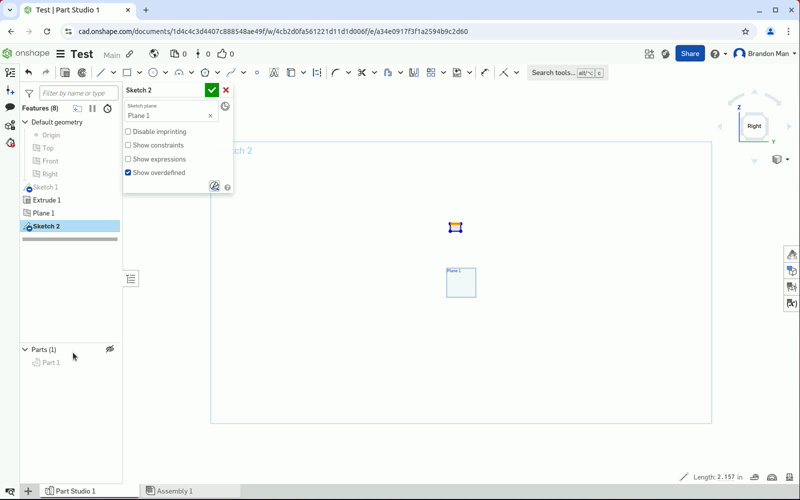
key(shift+e)
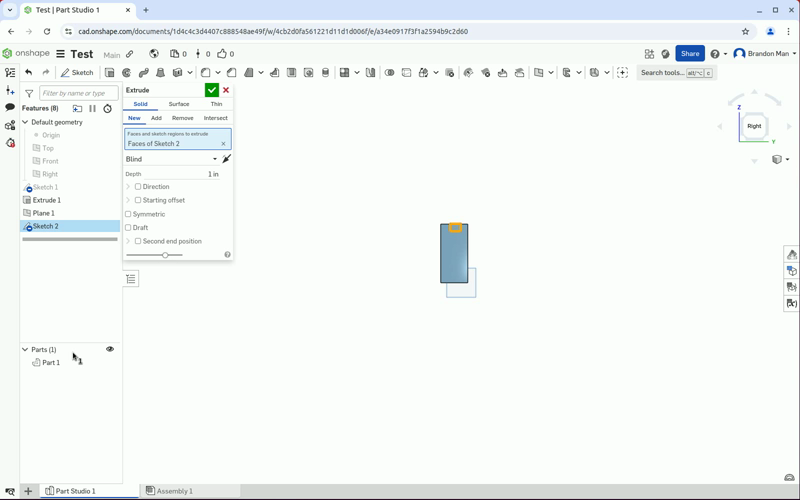
mouse_move(143, 106)
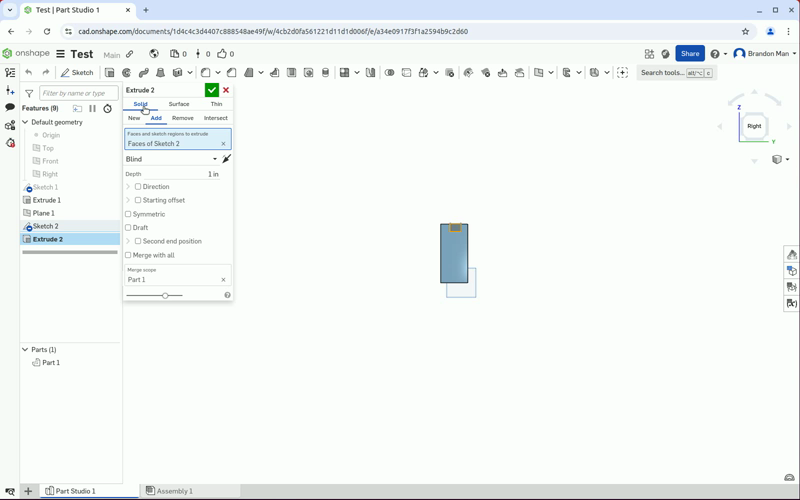
click(143, 106)
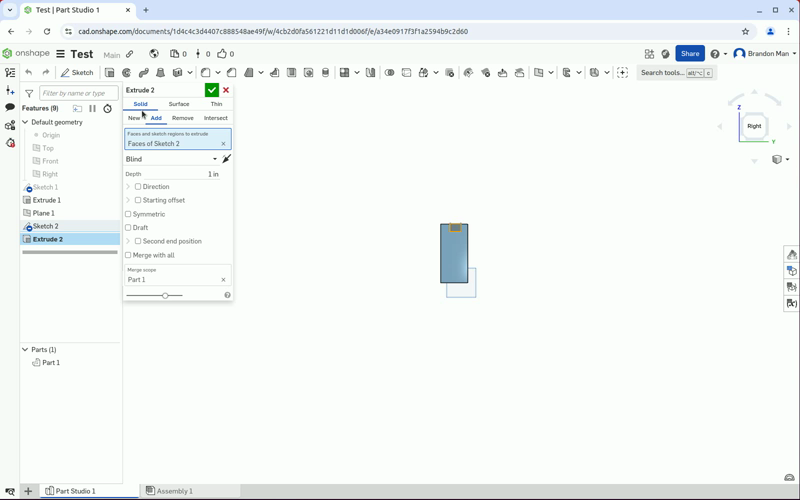
mouse_move(137, 120)
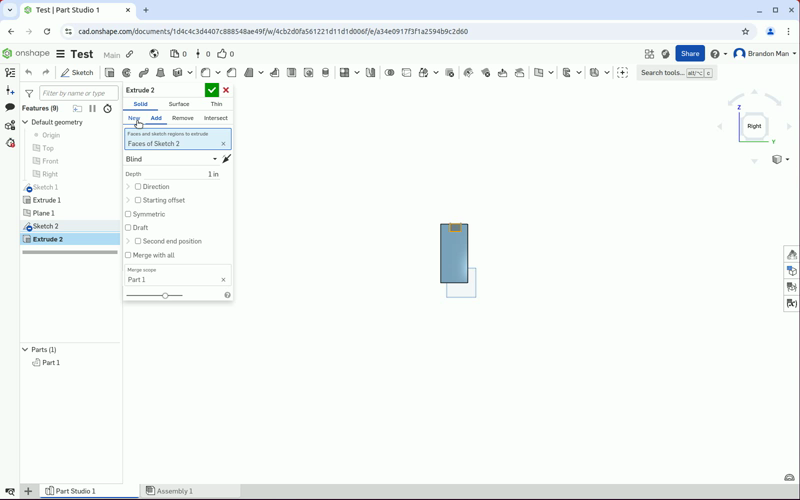
click(137, 120)
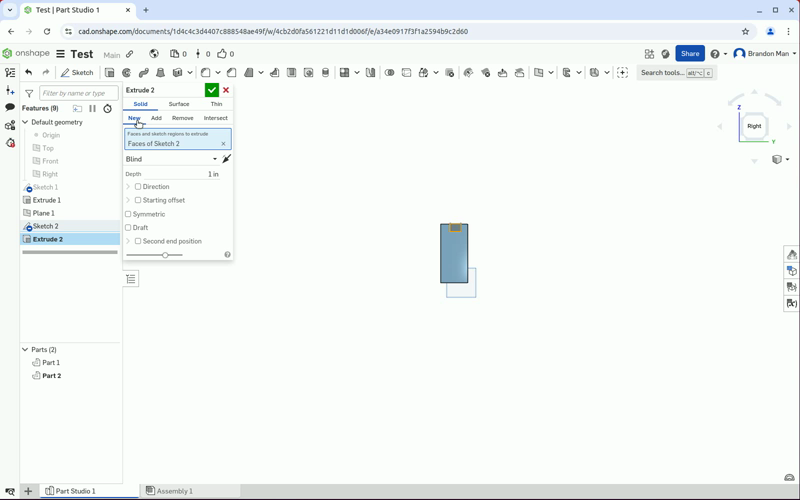
key(tab, 4)
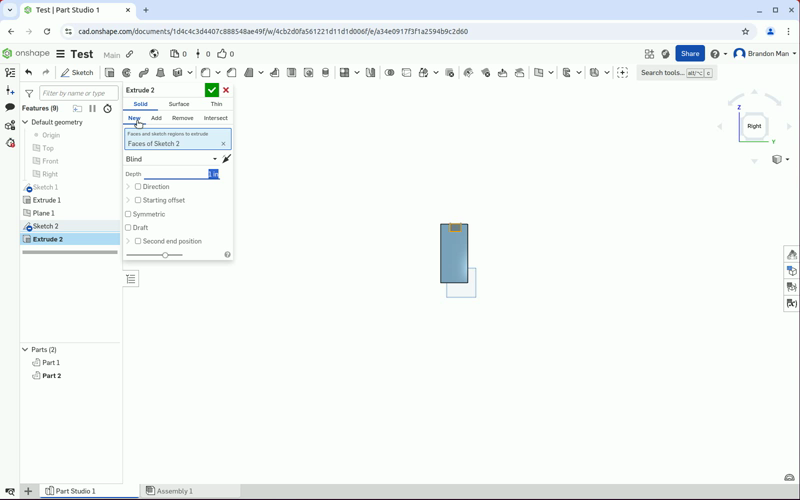
text(1.444)
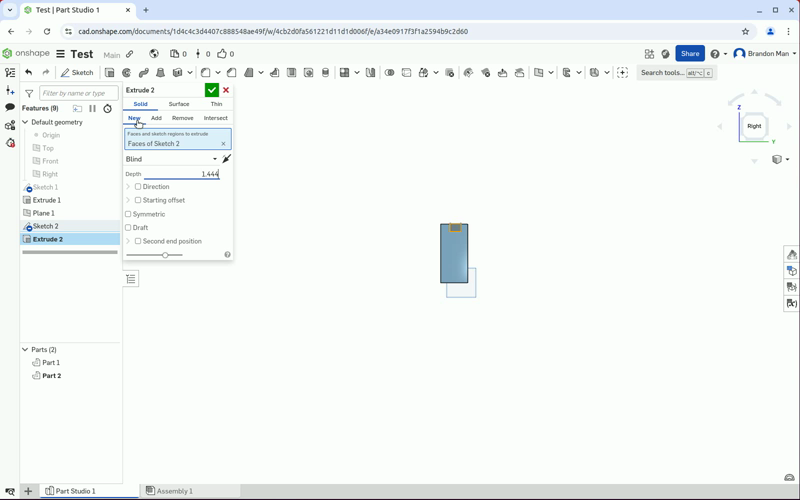
key(enter)
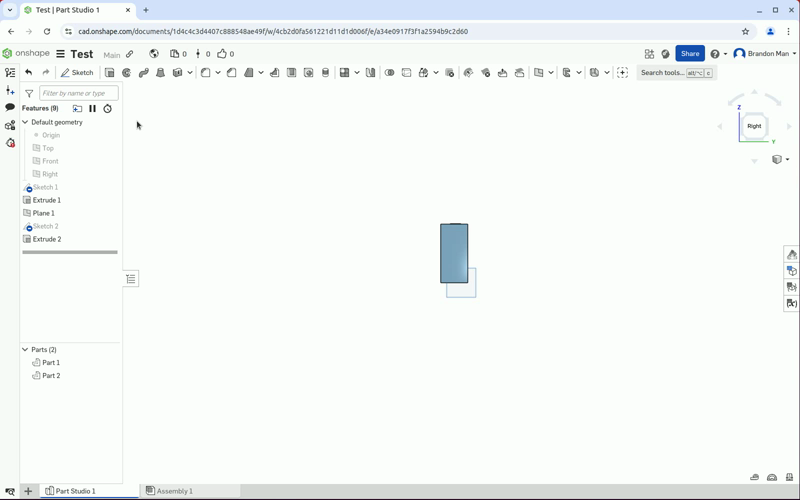
key(shift+h)
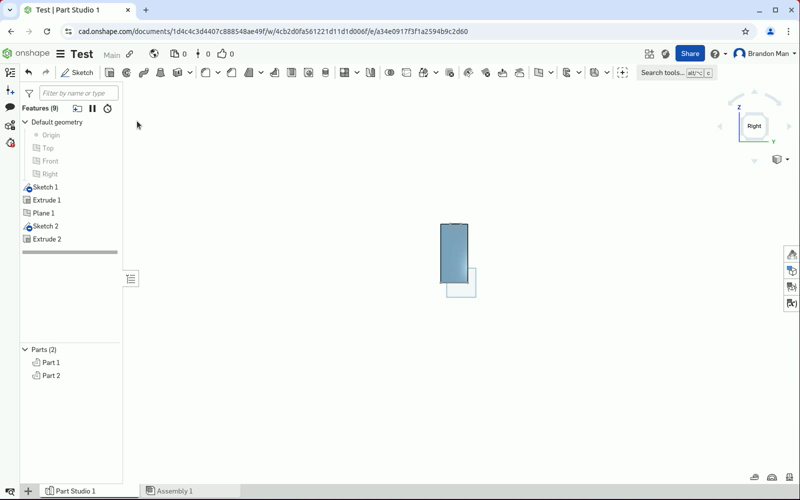
key(shift+h)
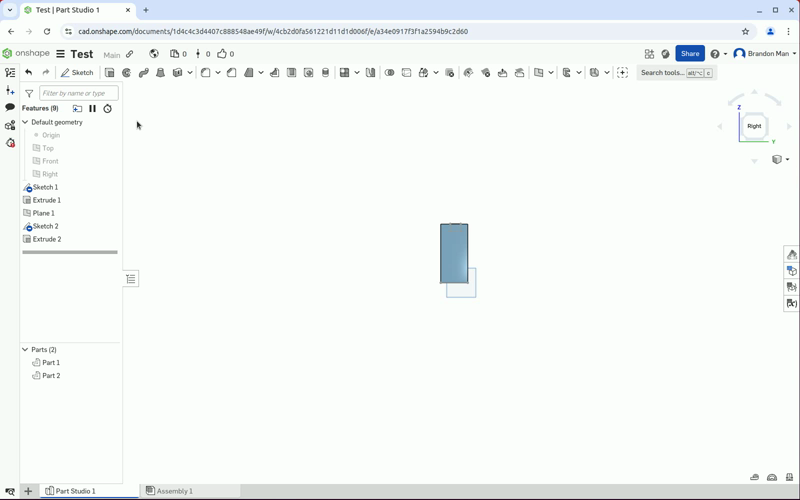
key(shift+7)
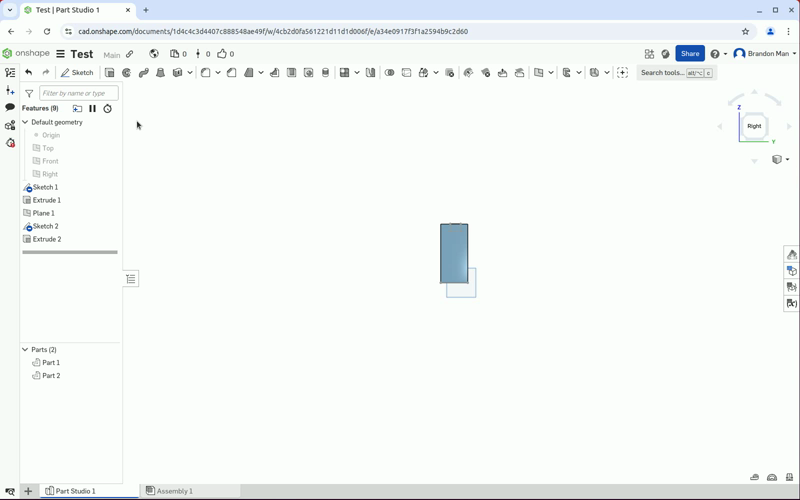
key(right, 2)
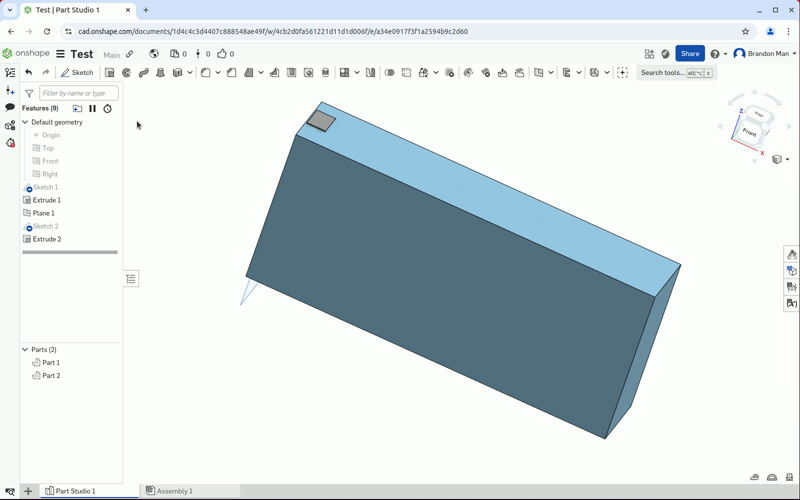
key(down, 2)
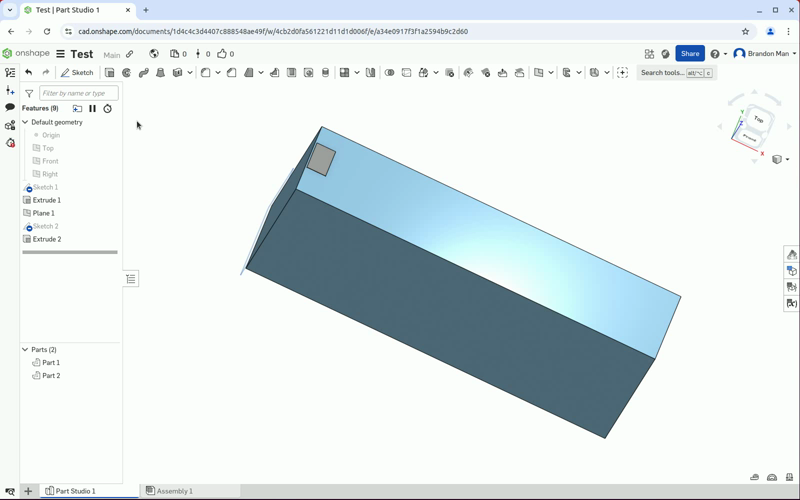
key(up, 2)
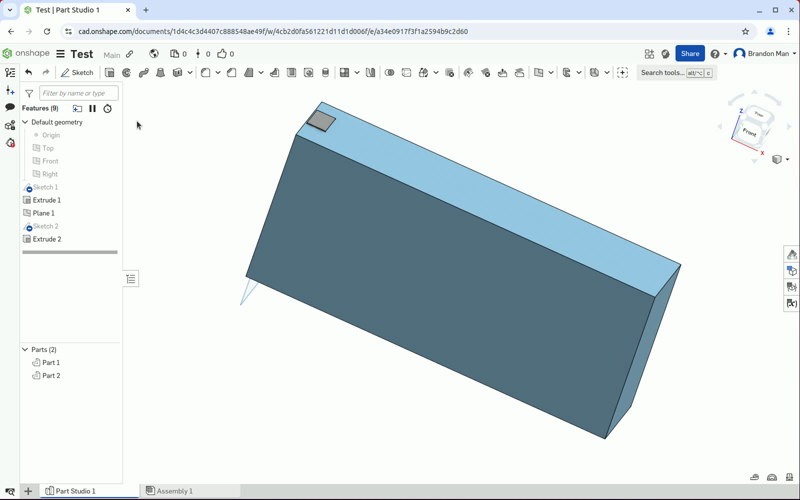
key(left, 2)
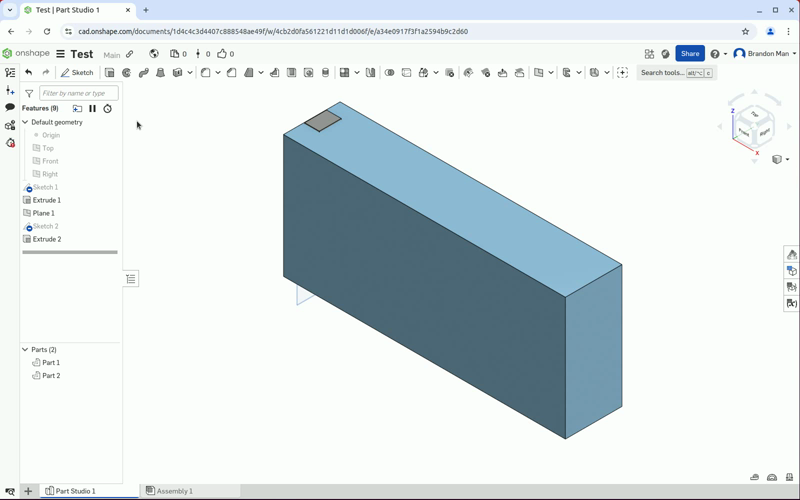
mouse_move(73, 189)
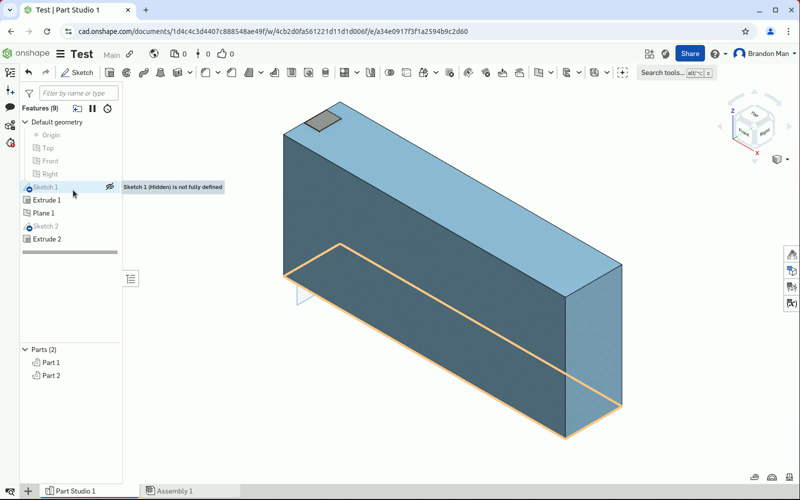
click(73, 189)